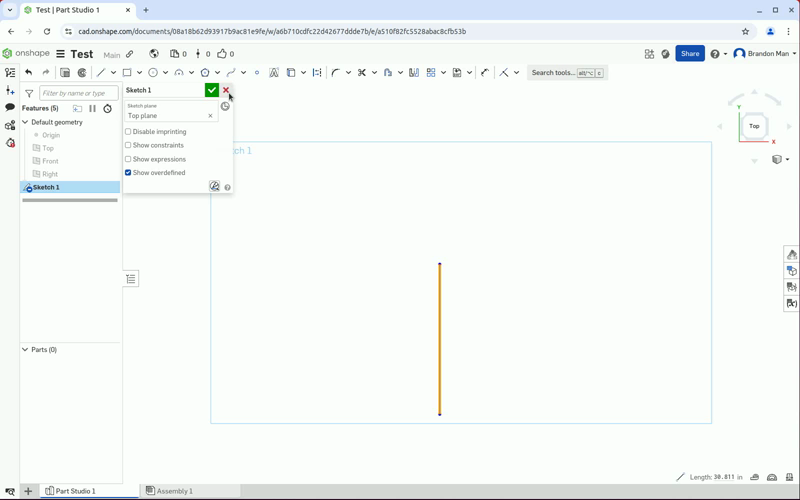
key(shift+h)
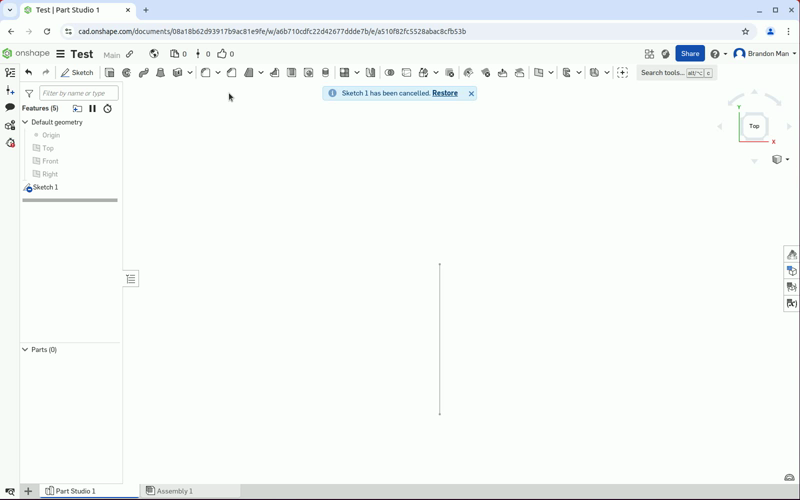
mouse_move(73, 352)
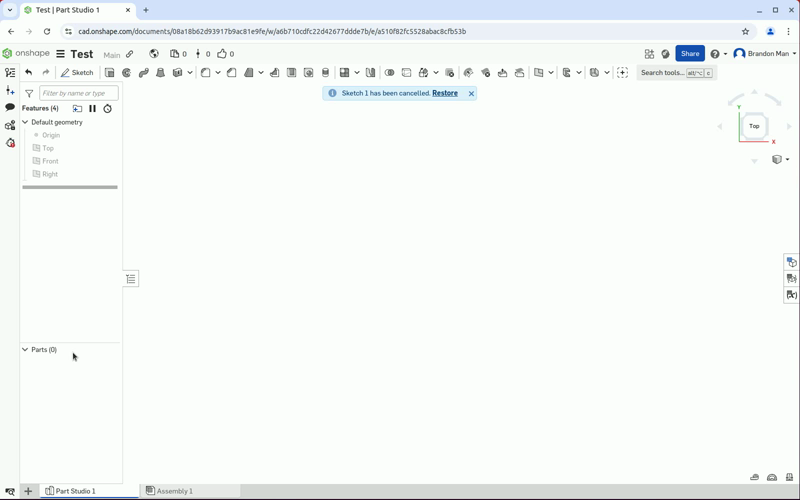
key(y)
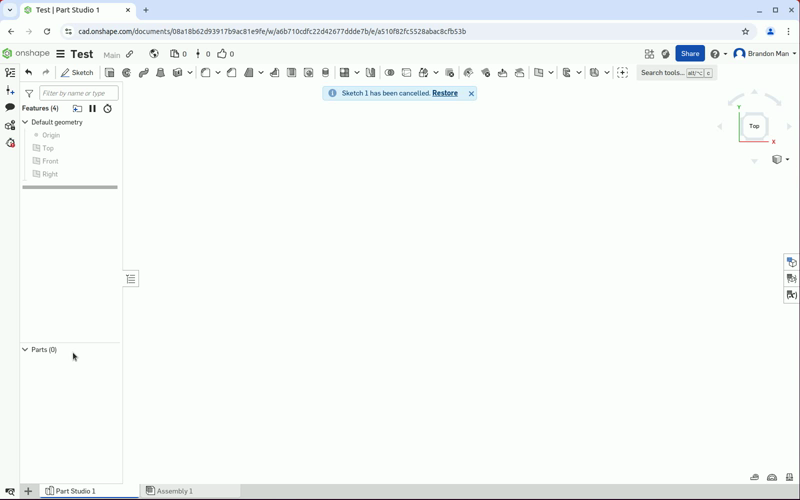
key(shift+p)
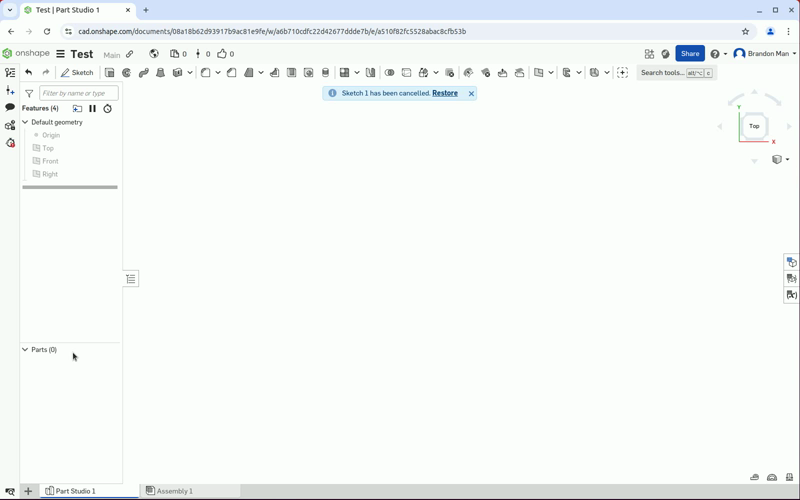
key(space)
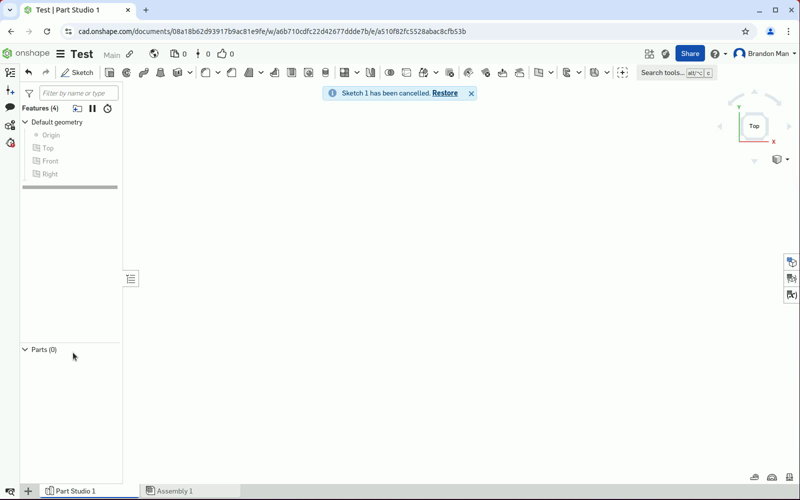
key_down(shift)
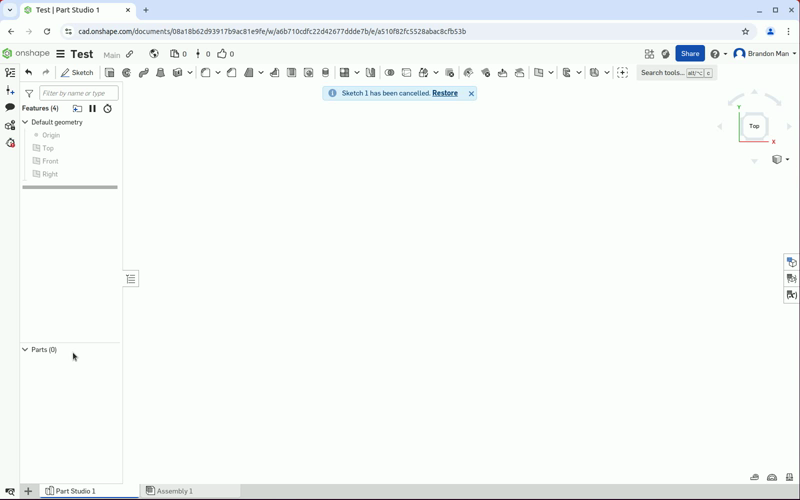
key(up)
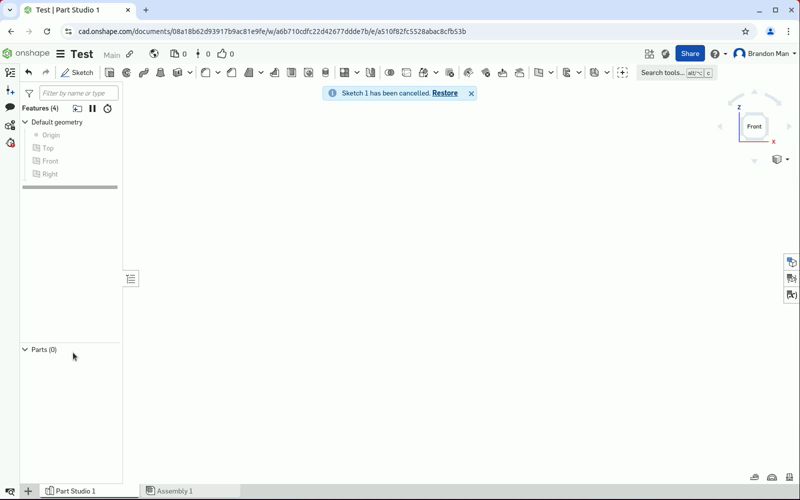
key_up(shift)
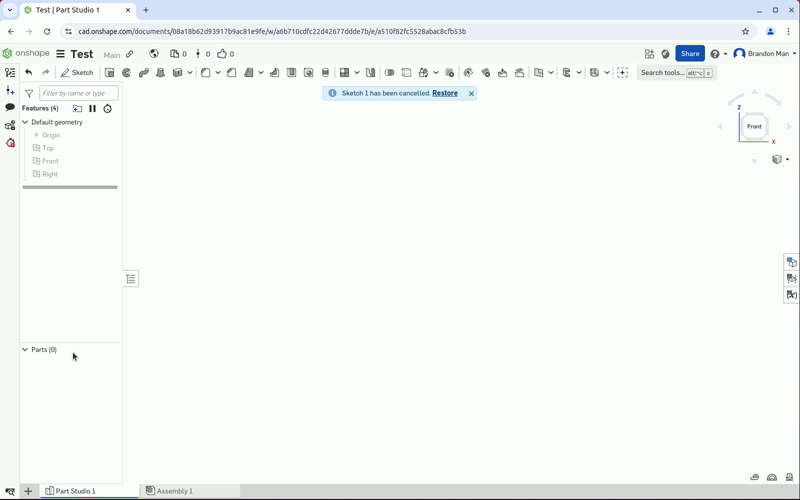
mouse_move(73, 352)
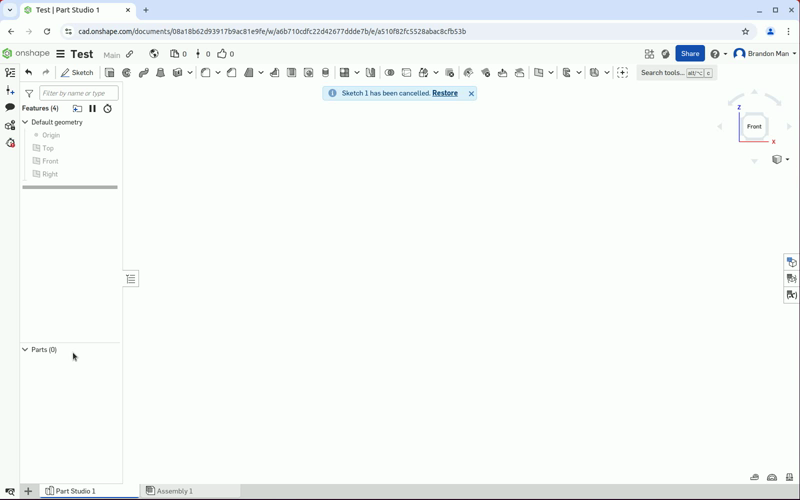
key(shift+y)
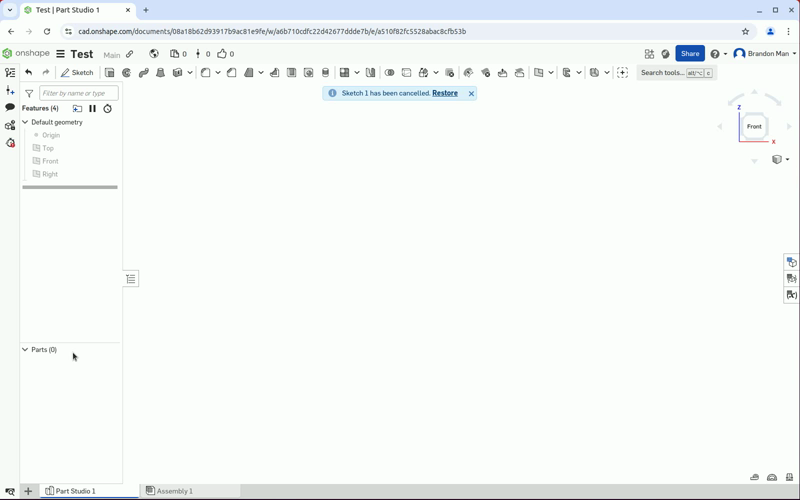
key(shift+s)
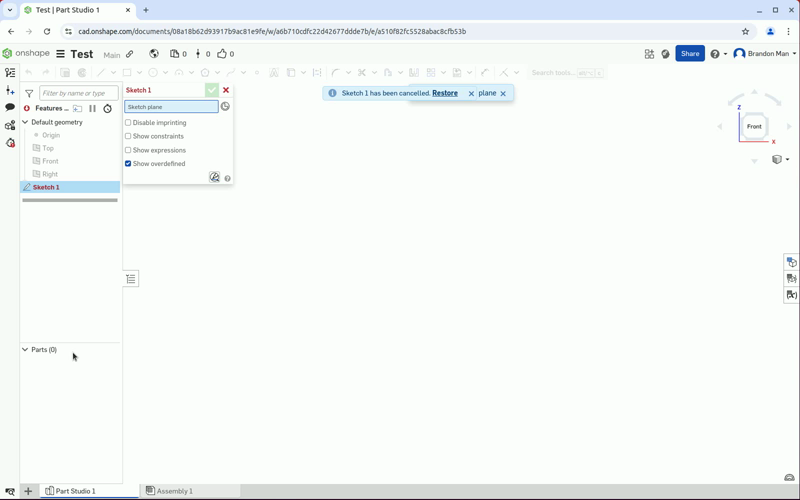
mouse_move(73, 163)
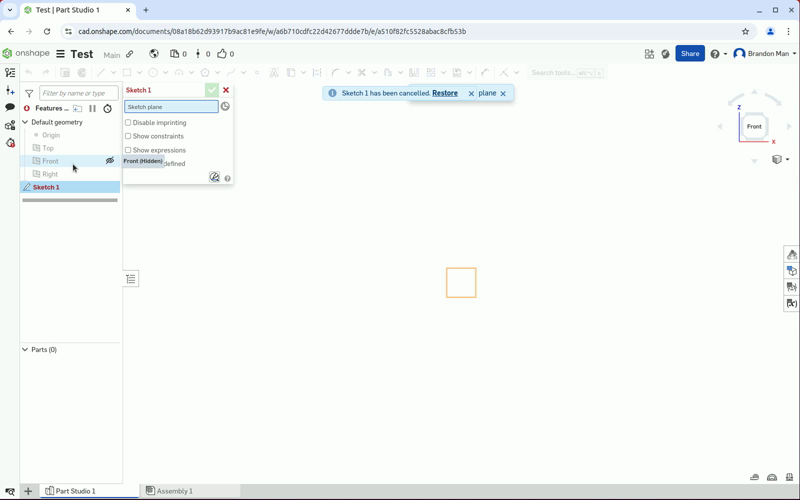
click(73, 163)
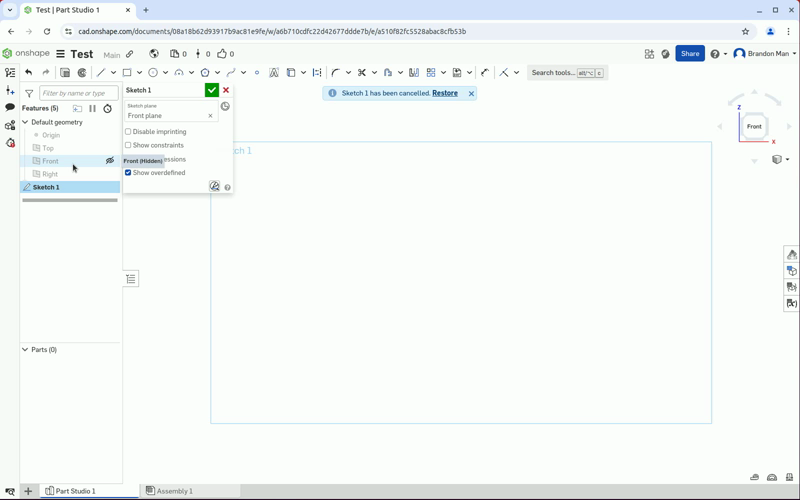
mouse_move(73, 352)
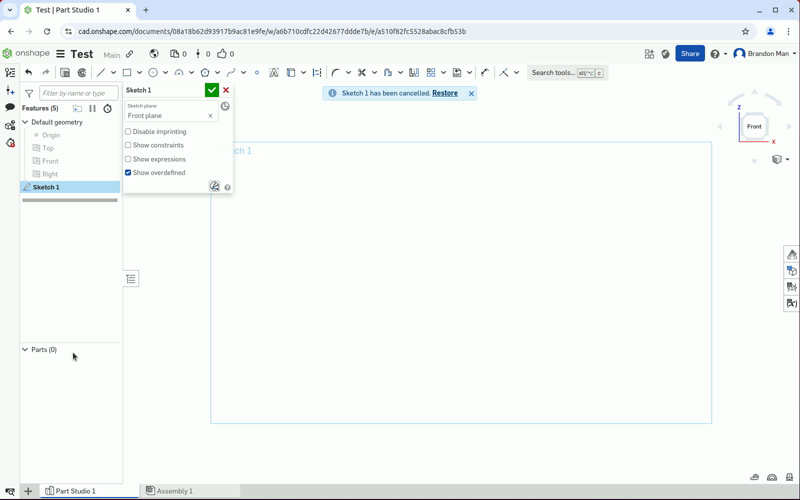
key(y)
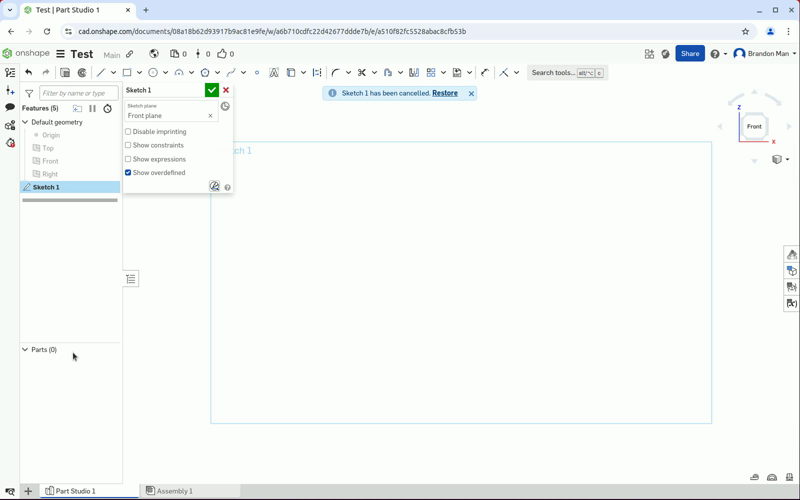
key(l)
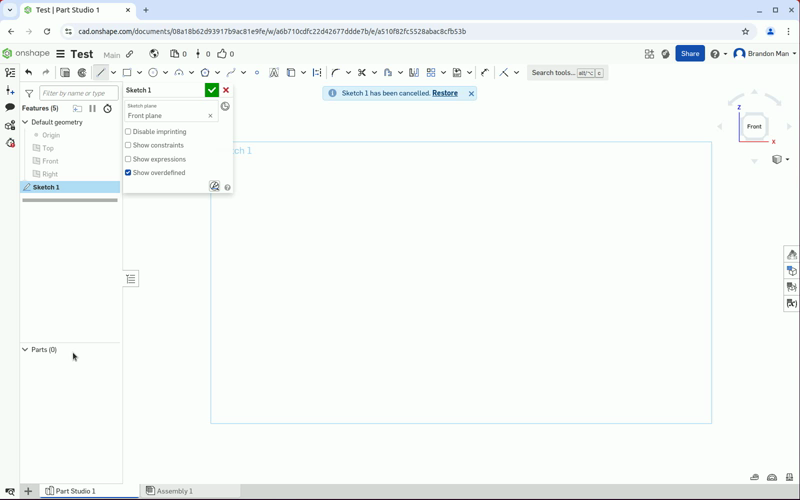
key_down(shift)
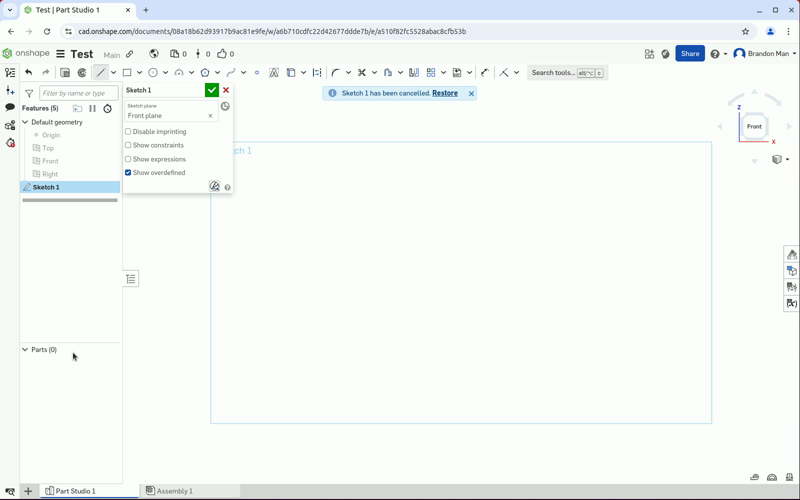
mouse_move(460, 282)
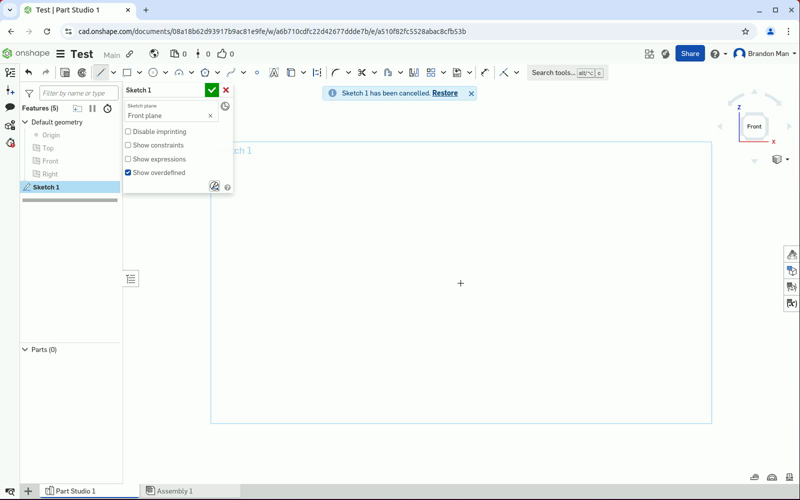
click(460, 282)
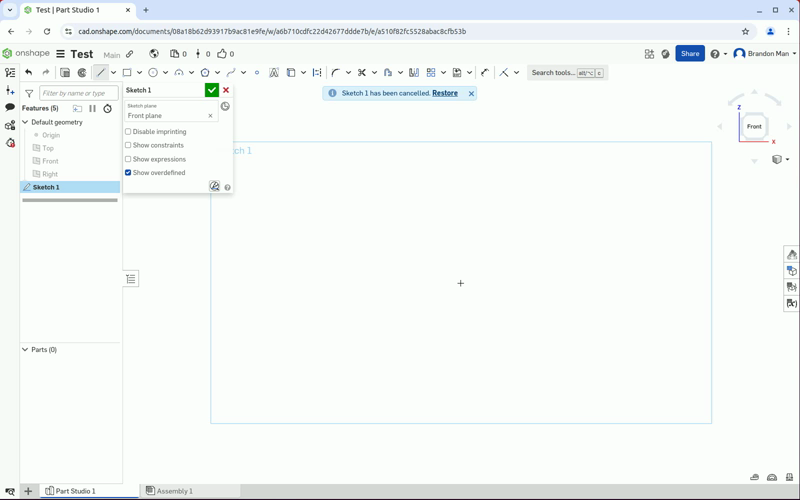
key_up(shift)
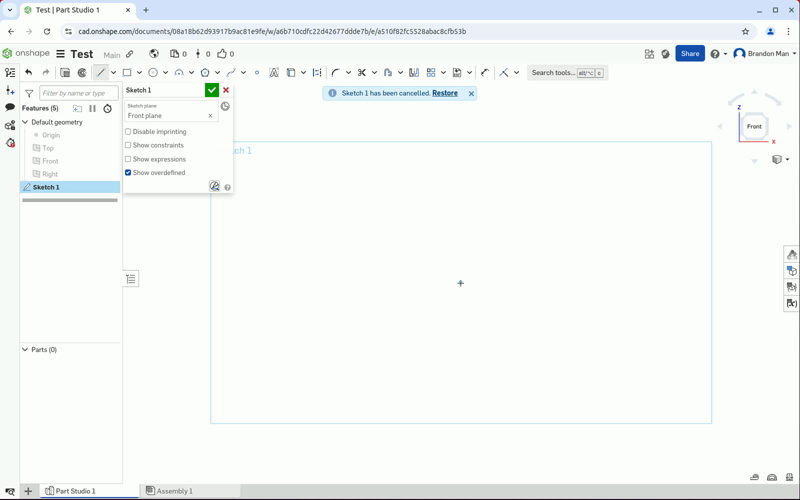
key_down(shift)
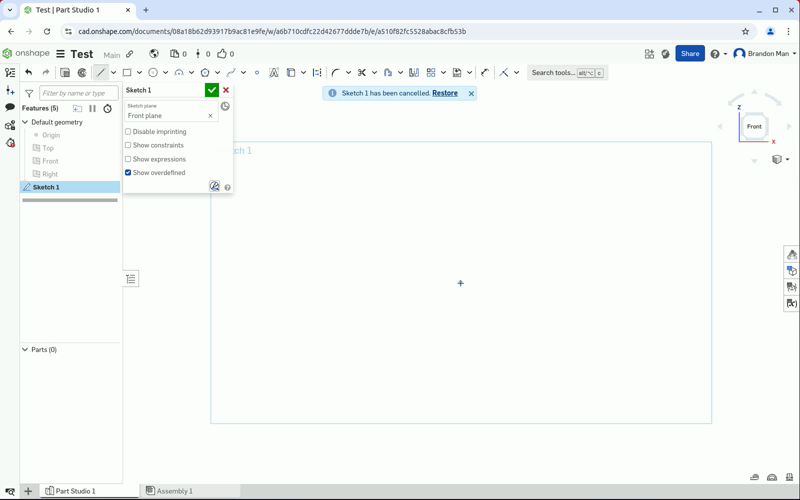
mouse_move(573, 282)
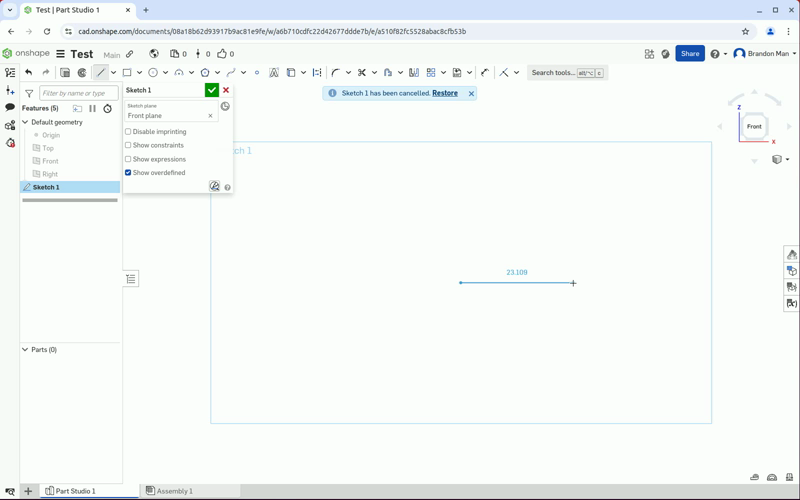
click(573, 282)
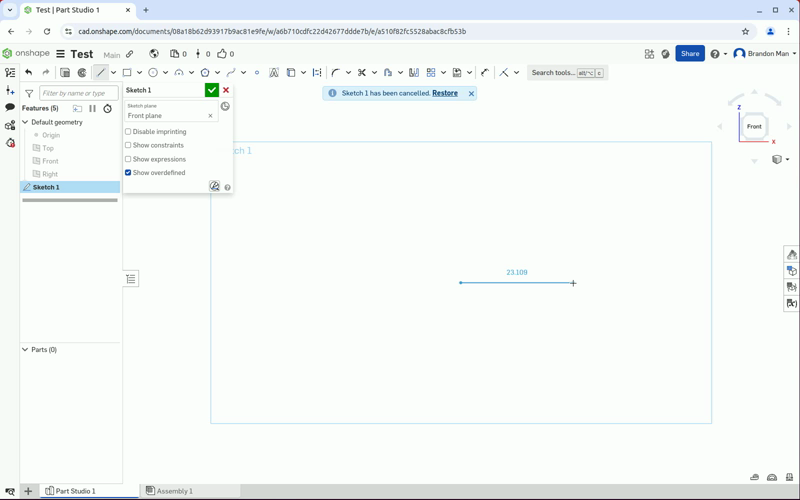
key_up(shift)
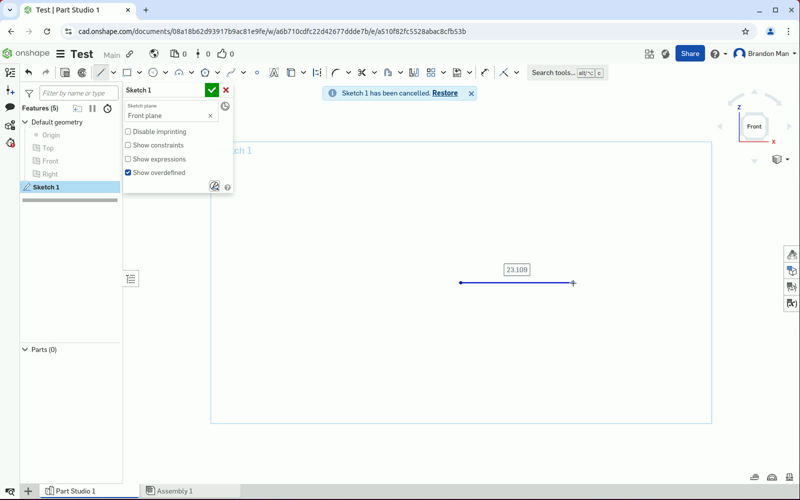
key_down(shift)
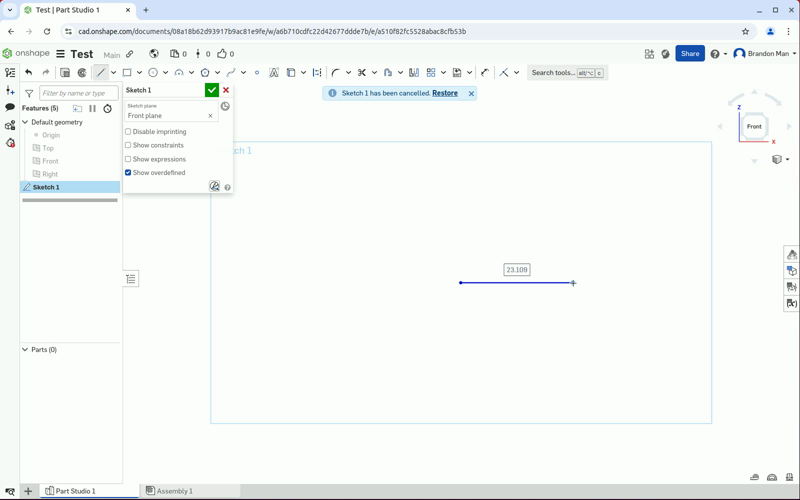
mouse_move(589, 282)
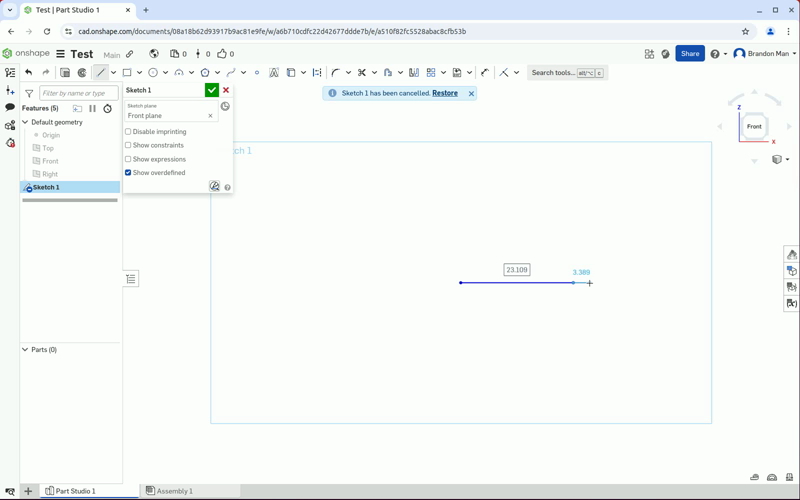
mouse_move(573, 235)
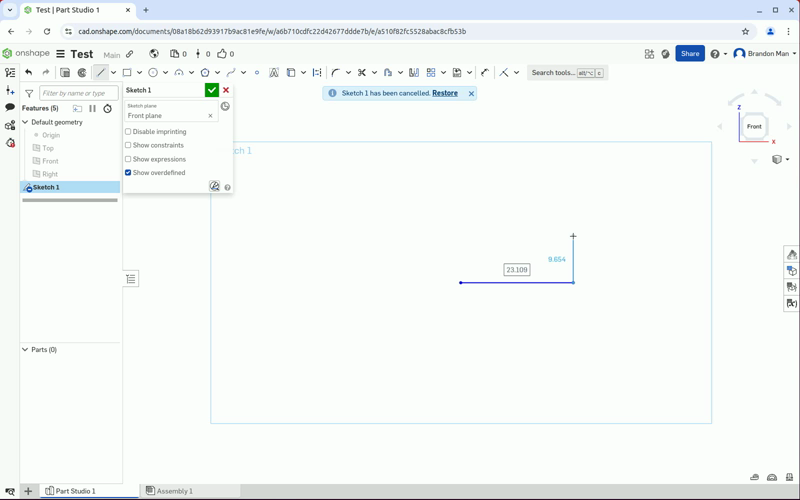
click(573, 235)
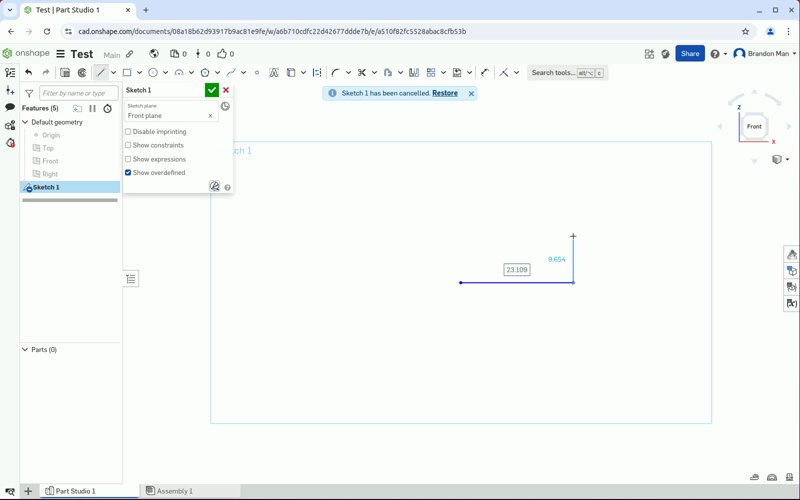
key_up(shift)
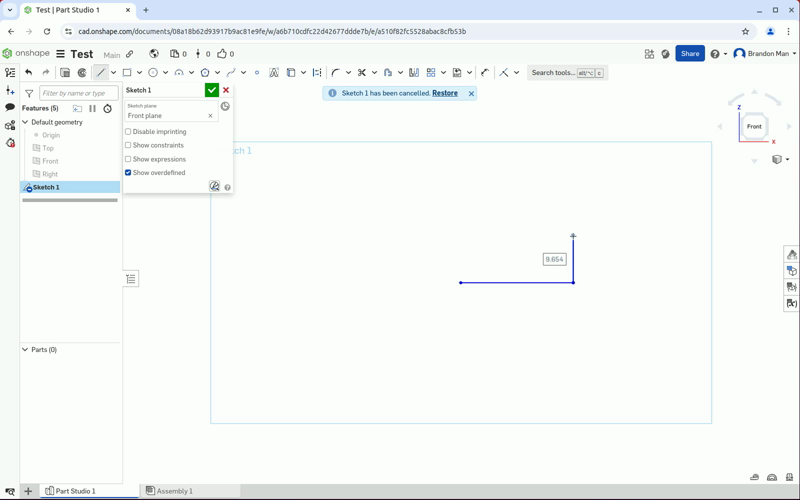
key_down(shift)
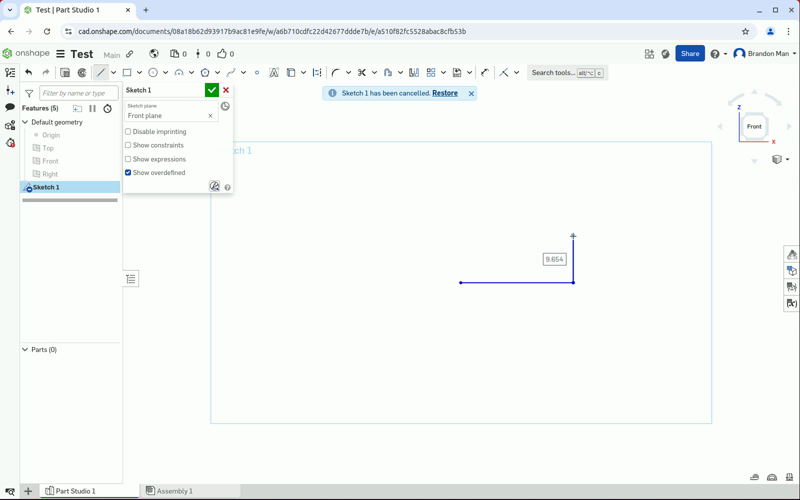
mouse_move(460, 235)
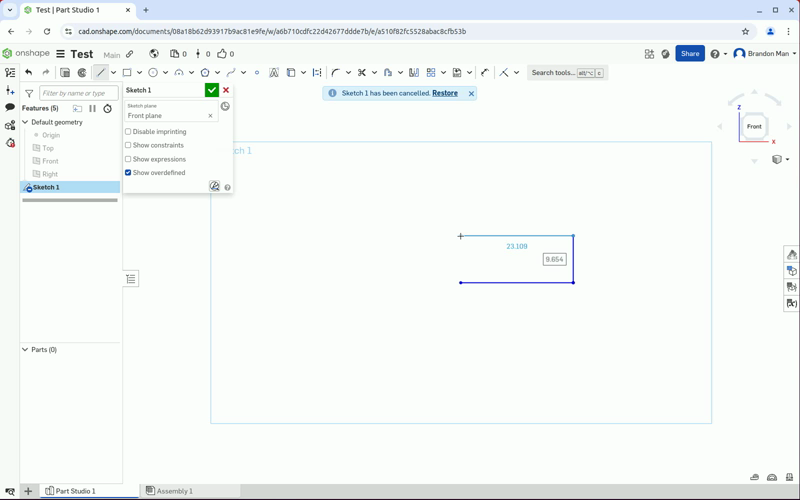
click(460, 235)
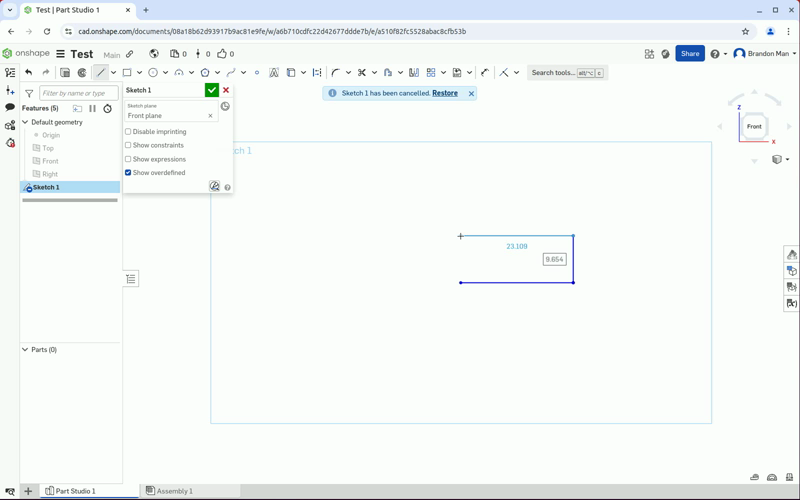
key_up(shift)
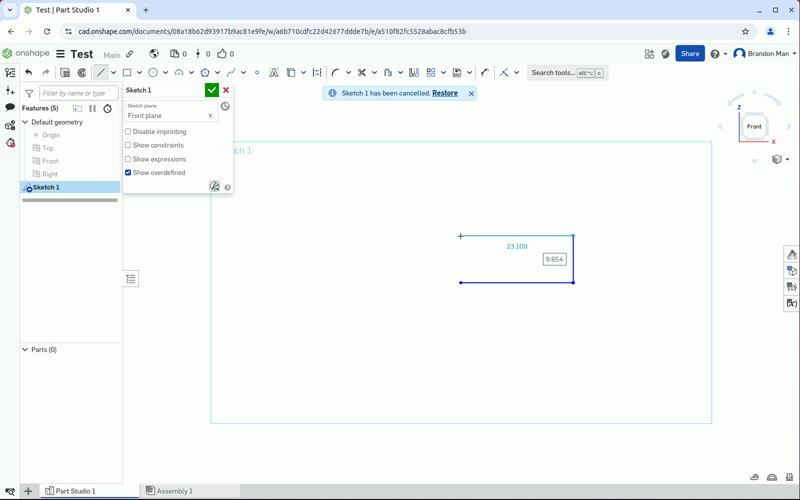
mouse_move(490, 235)
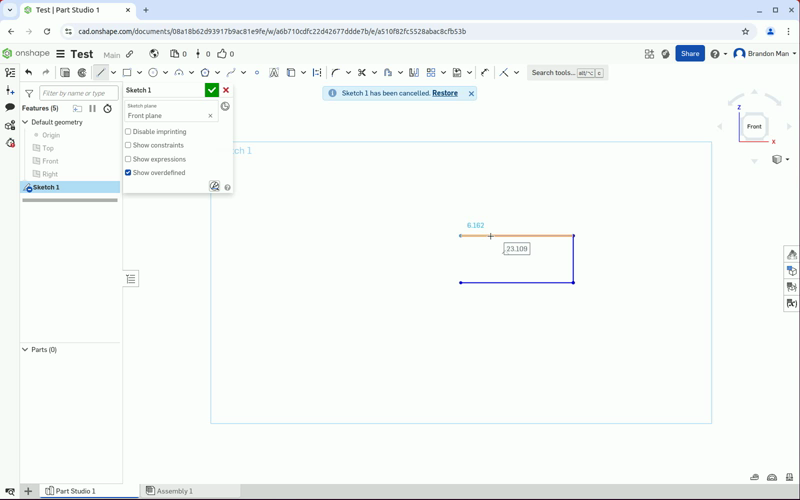
key_down(shift)
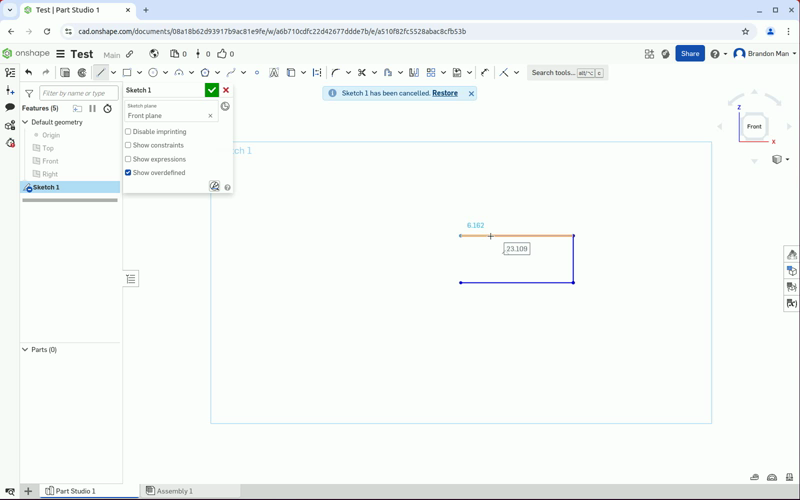
mouse_move(460, 282)
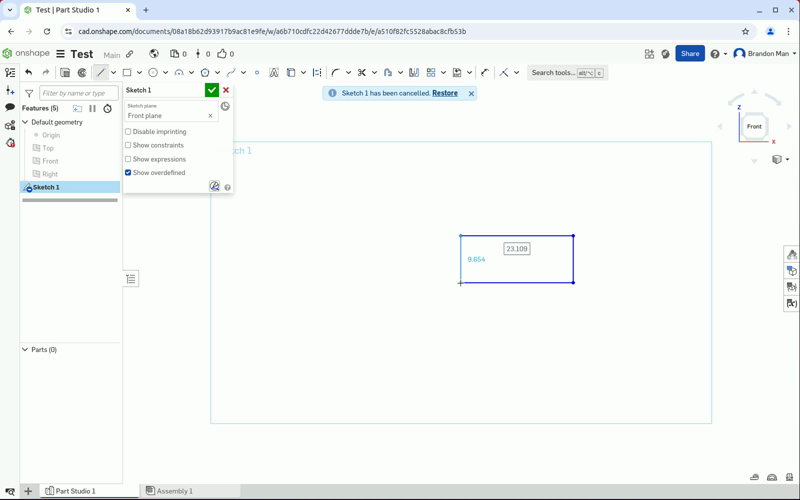
key_up(shift)
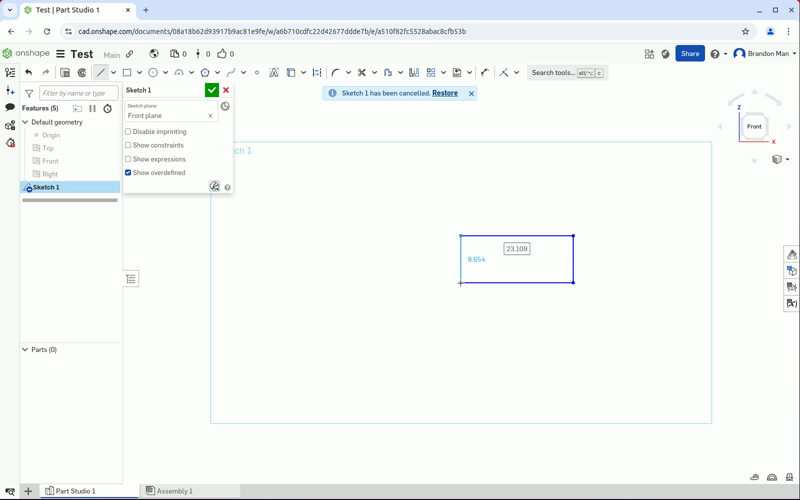
click(460, 282)
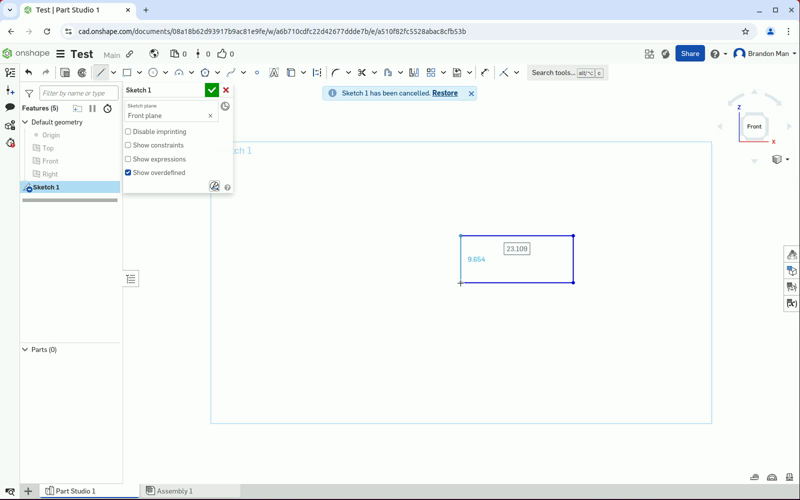
key(esc)
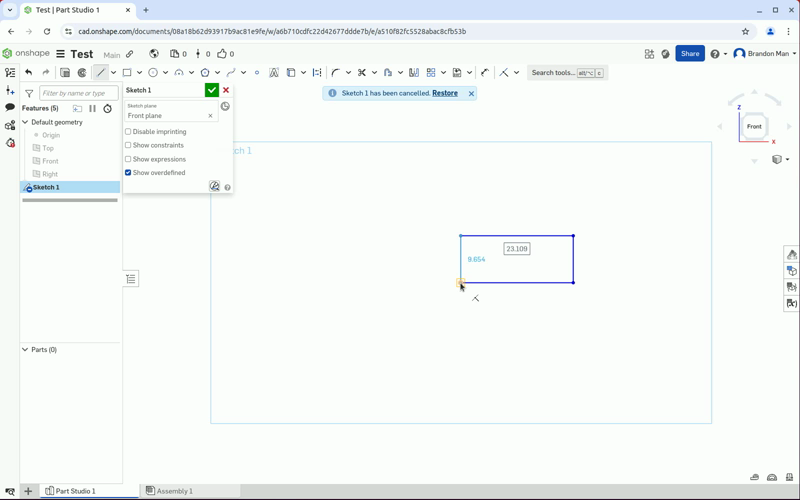
mouse_move(521, 257)
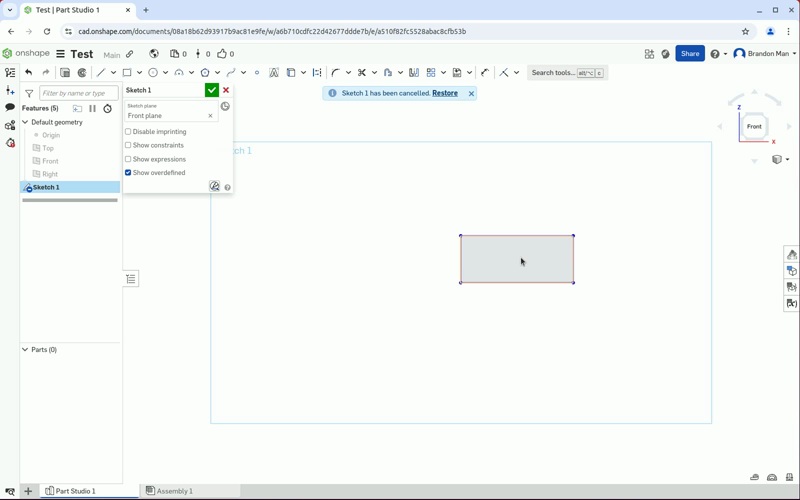
click(521, 257)
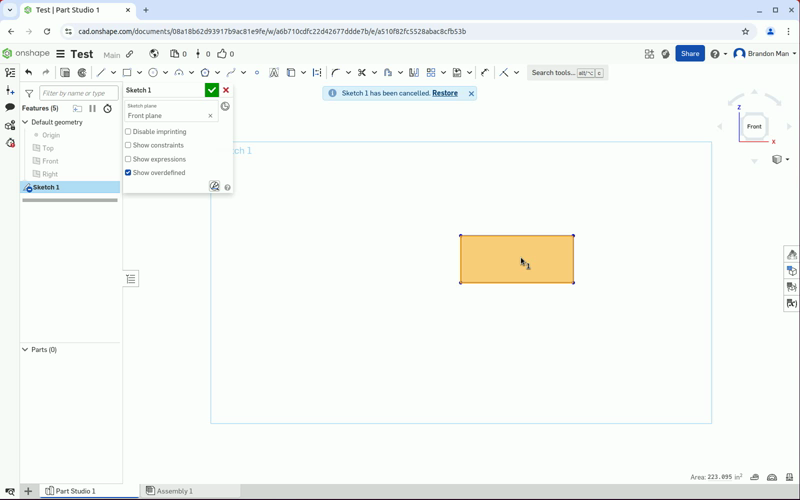
mouse_move(73, 352)
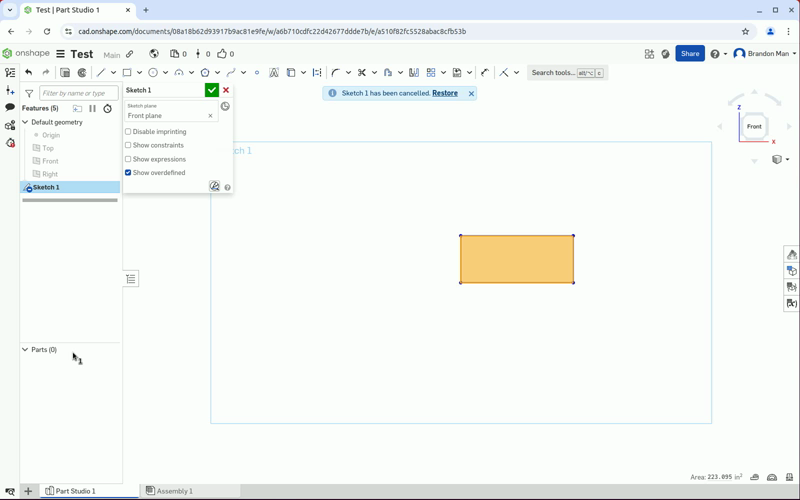
key(shift+y)
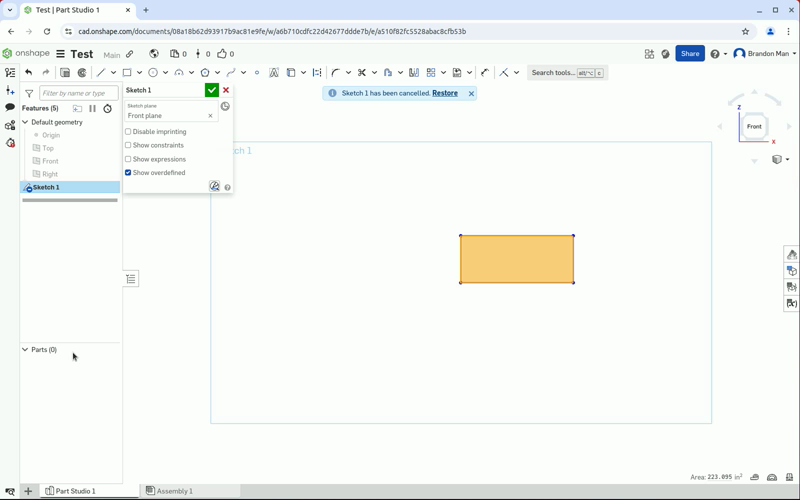
key(shift+e)
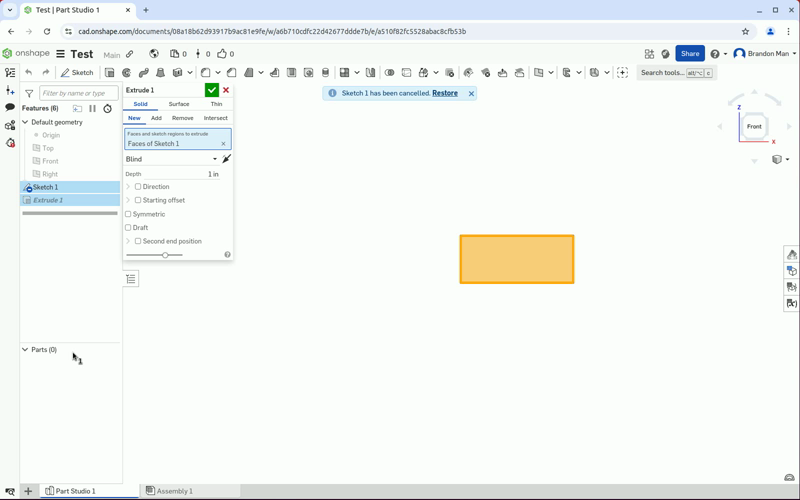
mouse_move(143, 106)
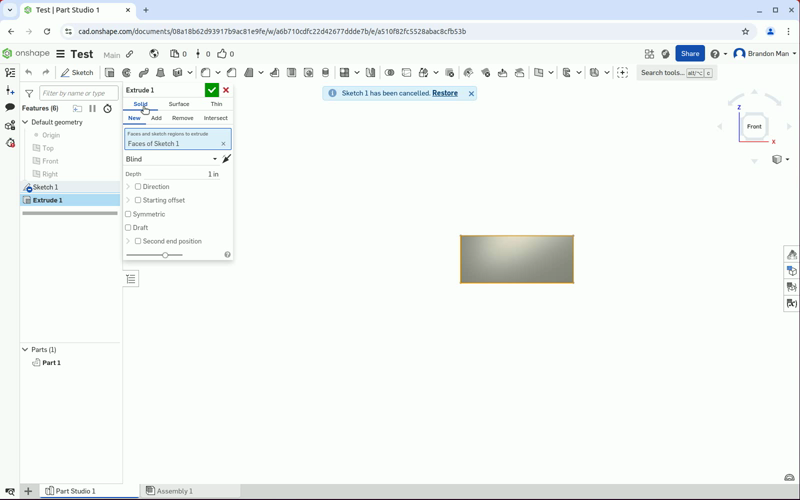
click(143, 106)
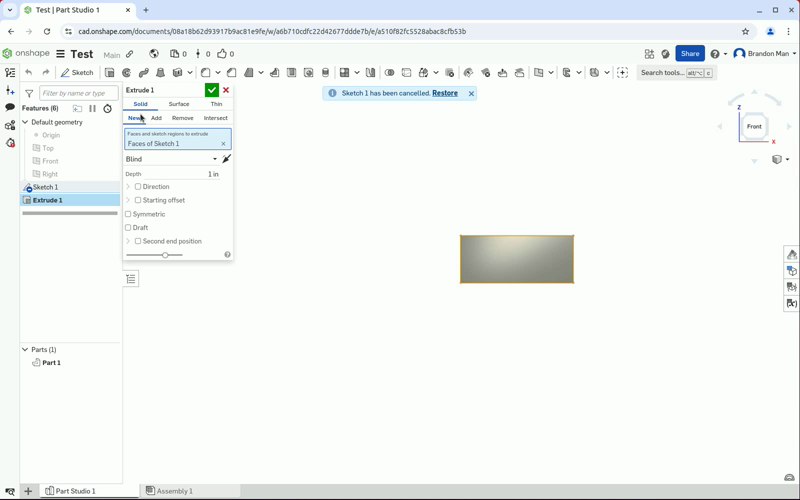
mouse_move(137, 120)
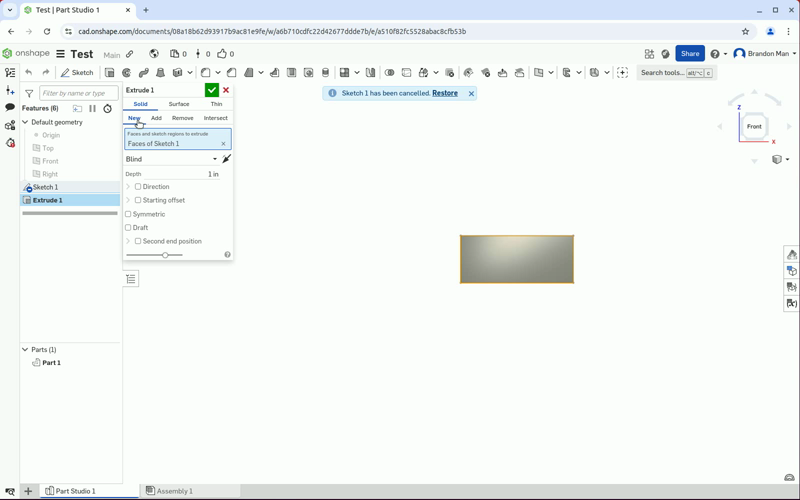
click(137, 120)
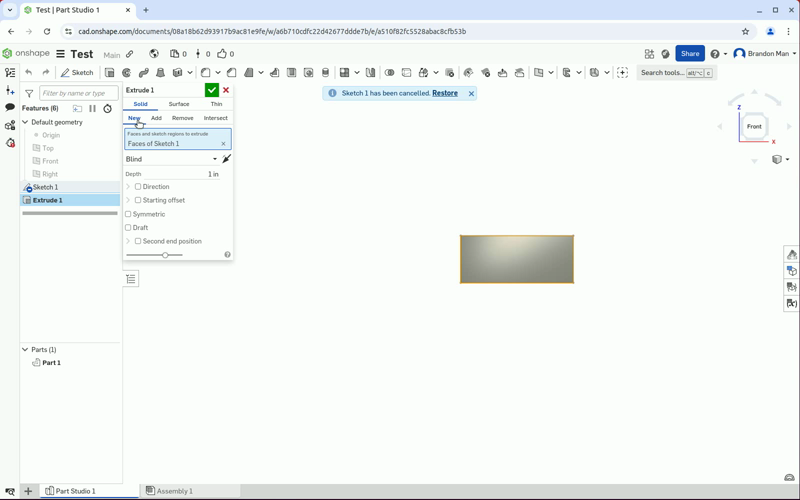
key(tab, 4)
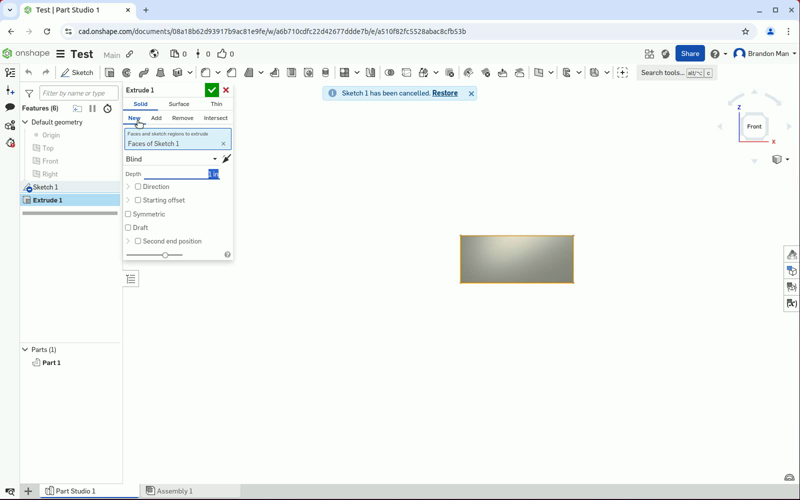
text(1.685)
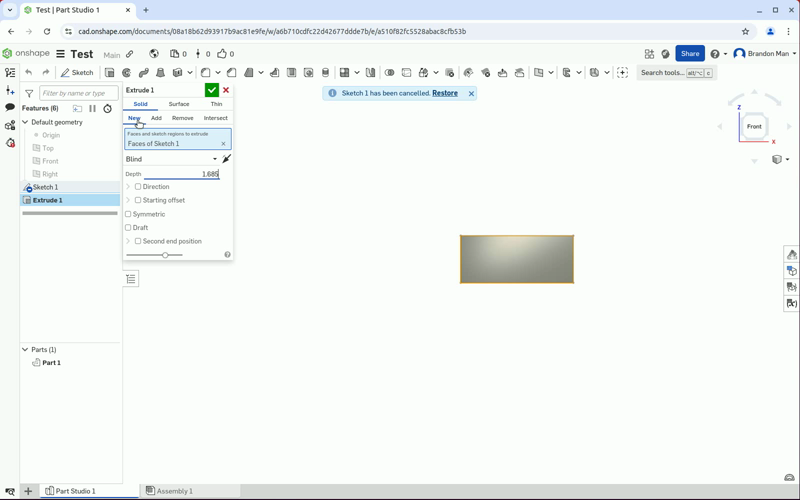
key(enter)
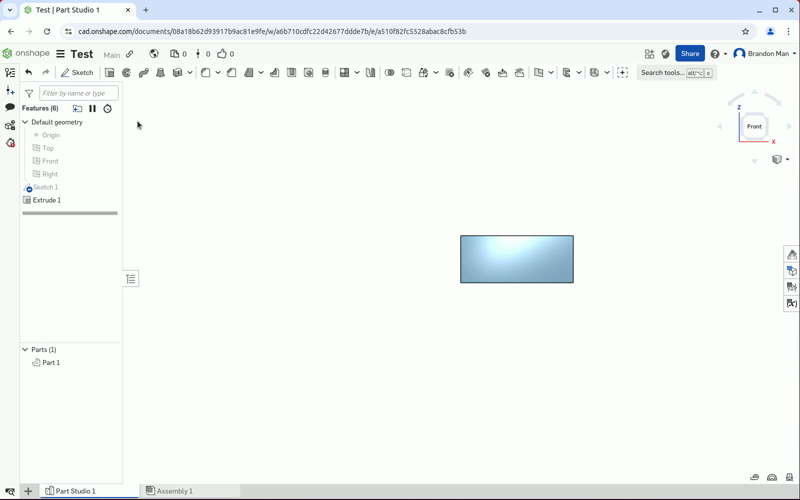
key(shift+h)
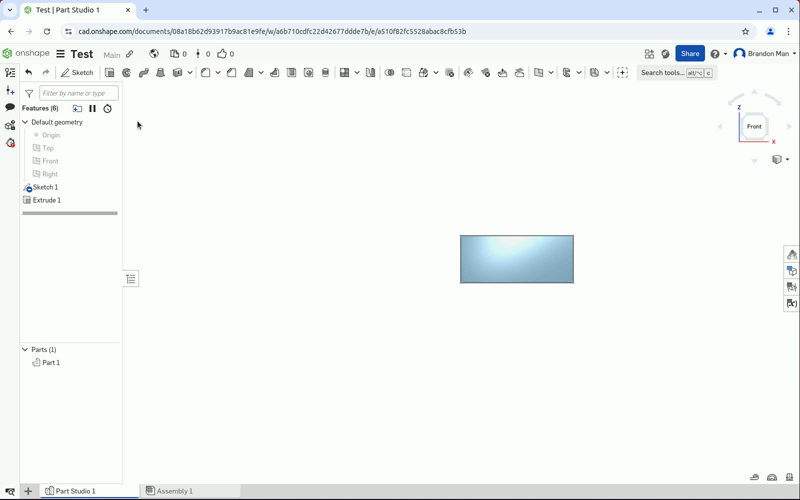
key(shift+h)
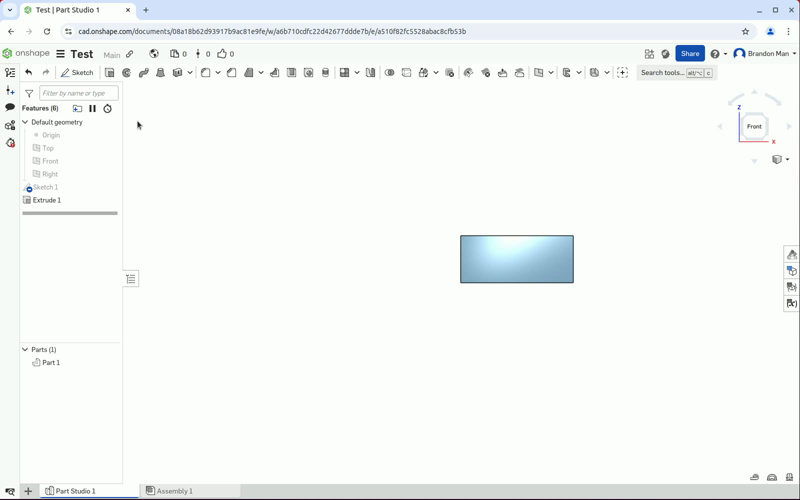
mouse_move(73, 189)
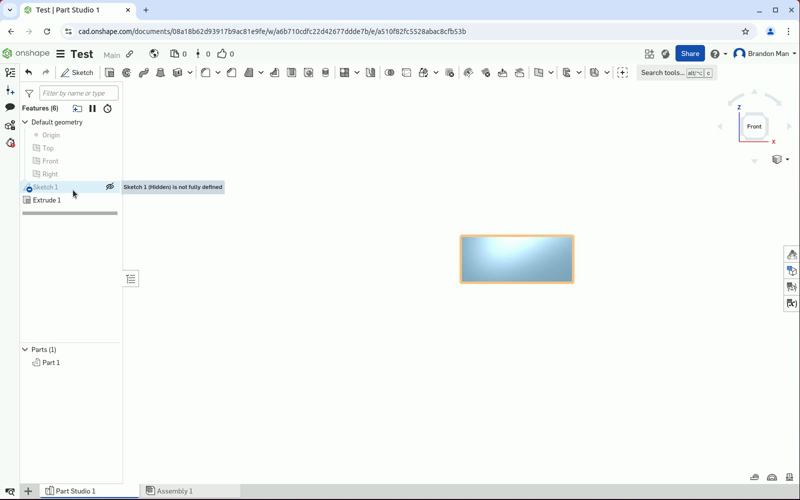
click(73, 189)
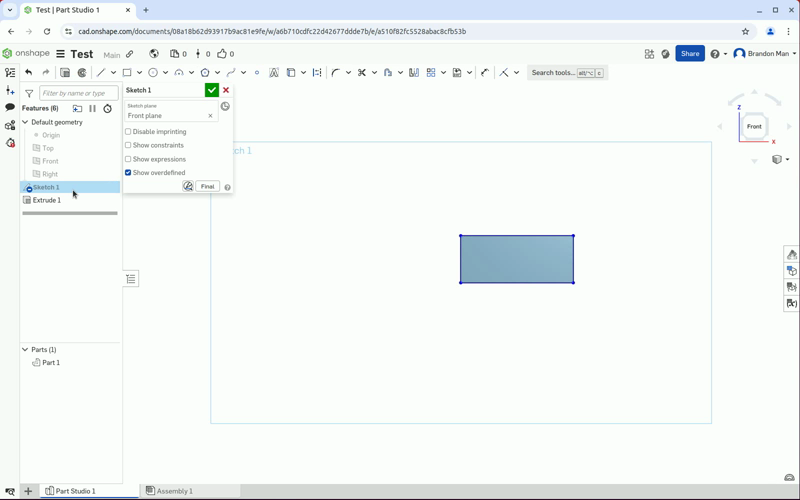
mouse_move(229, 92)
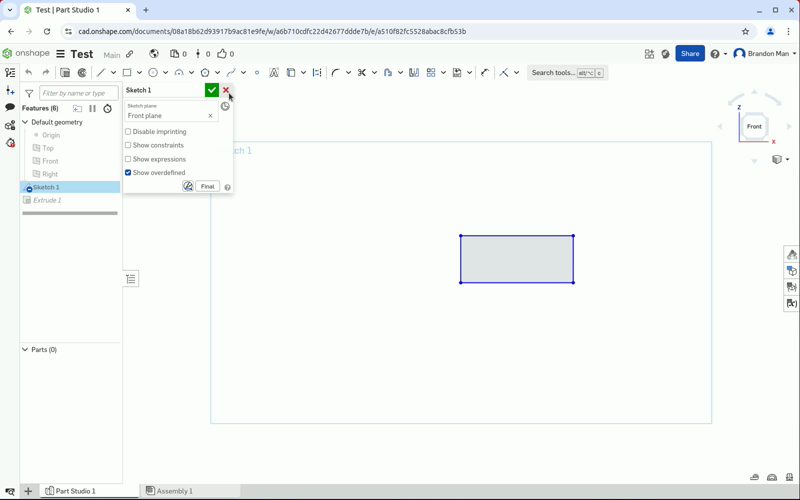
click(229, 92)
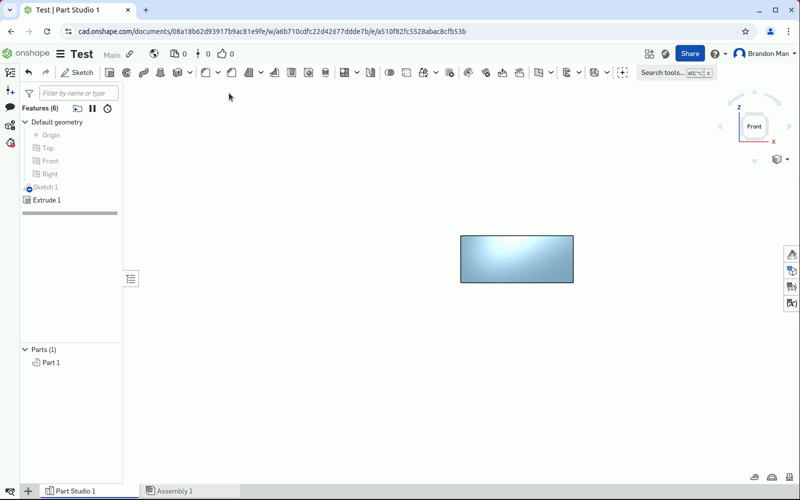
mouse_move(541, 75)
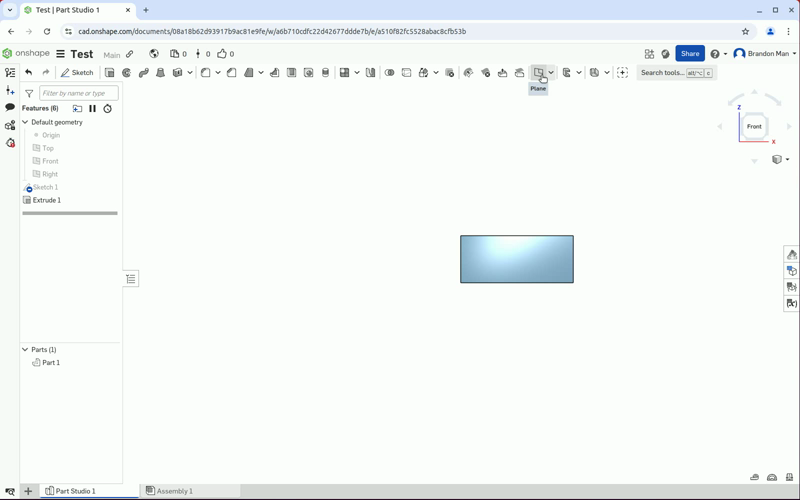
click(541, 75)
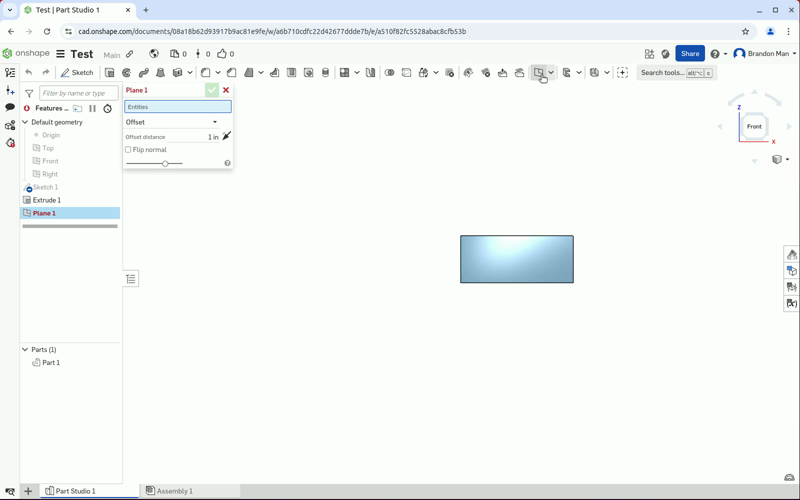
mouse_move(73, 163)
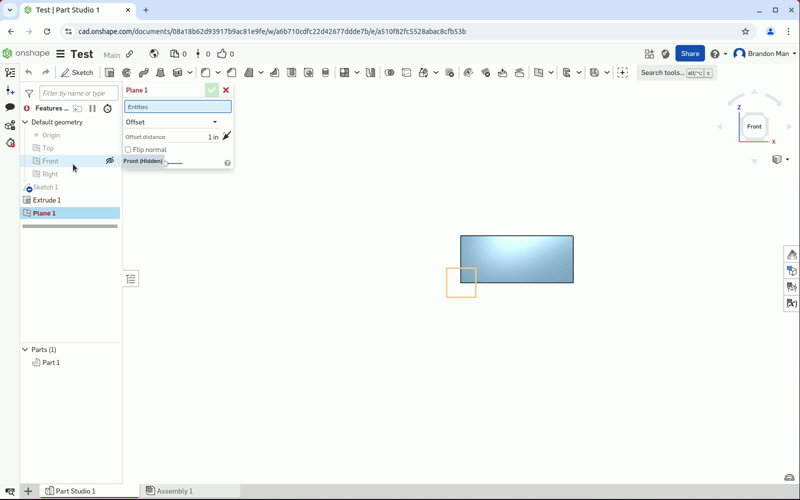
click(73, 163)
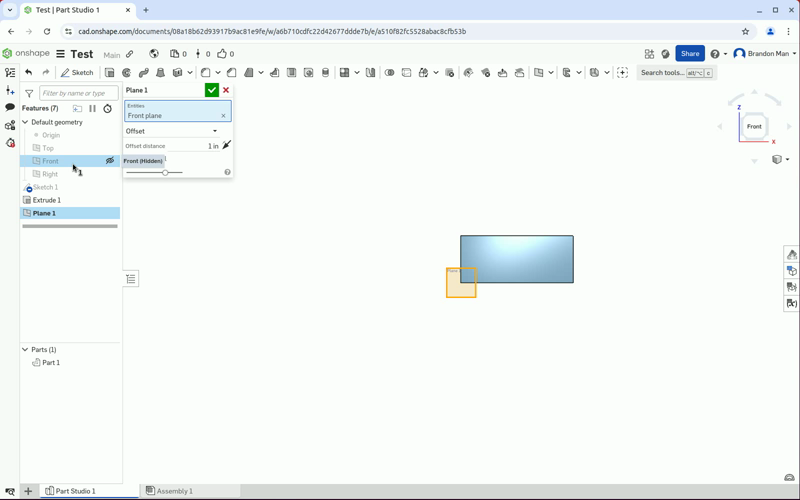
key(tab, 2)
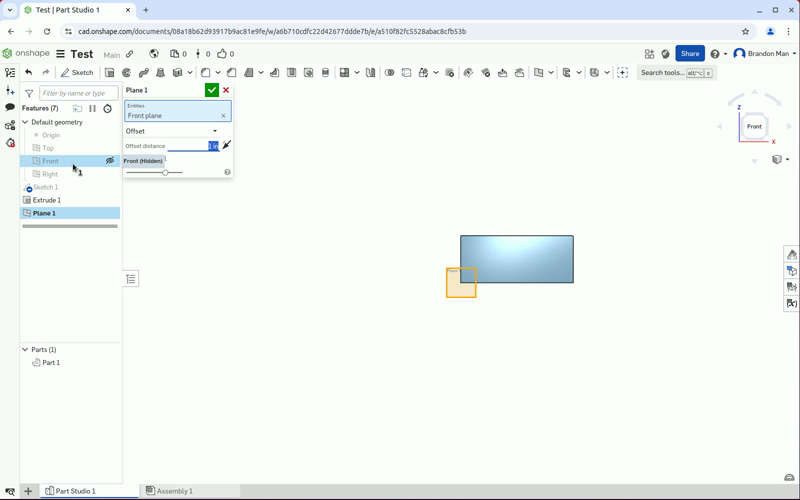
text(1.695)
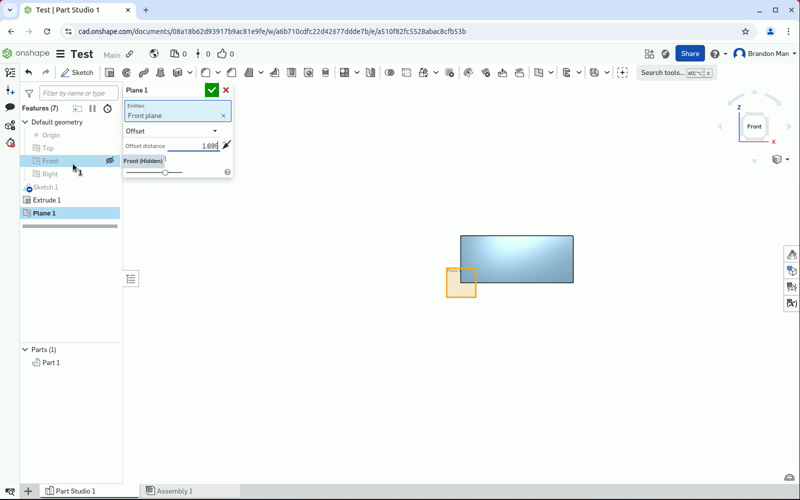
key(enter, 2)
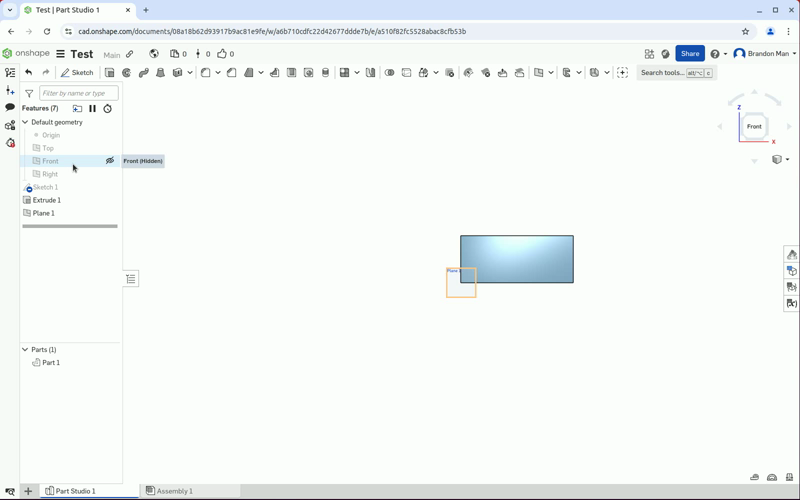
key(shift+s)
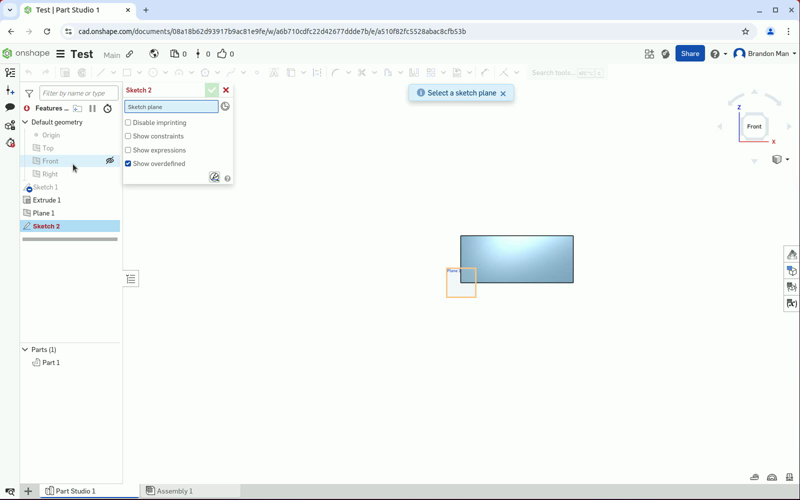
mouse_move(73, 215)
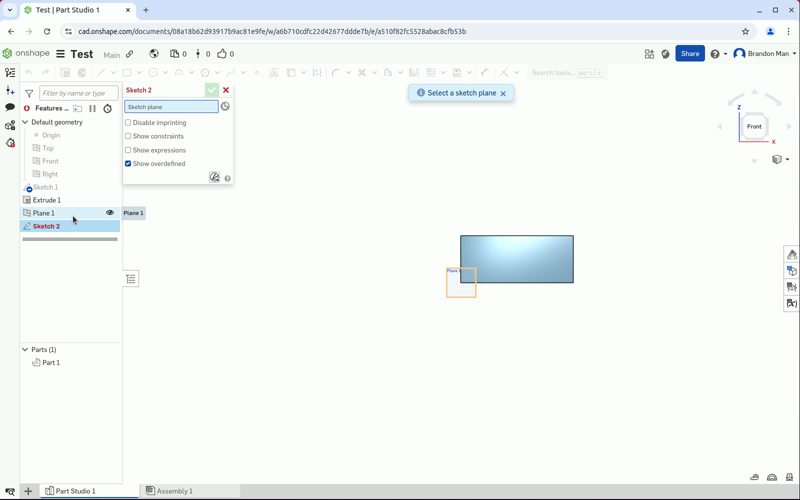
click(73, 215)
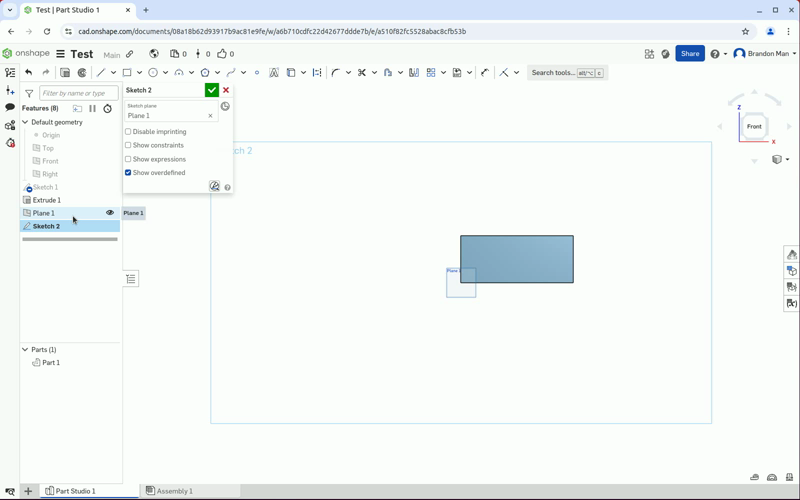
mouse_move(73, 352)
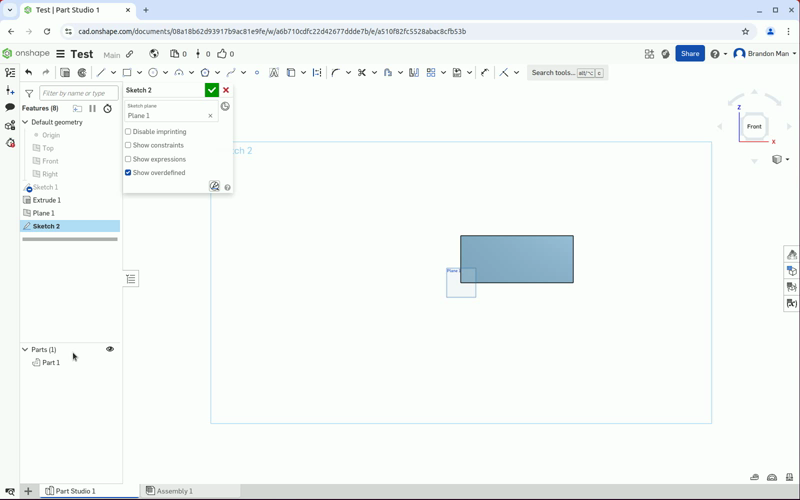
key(y)
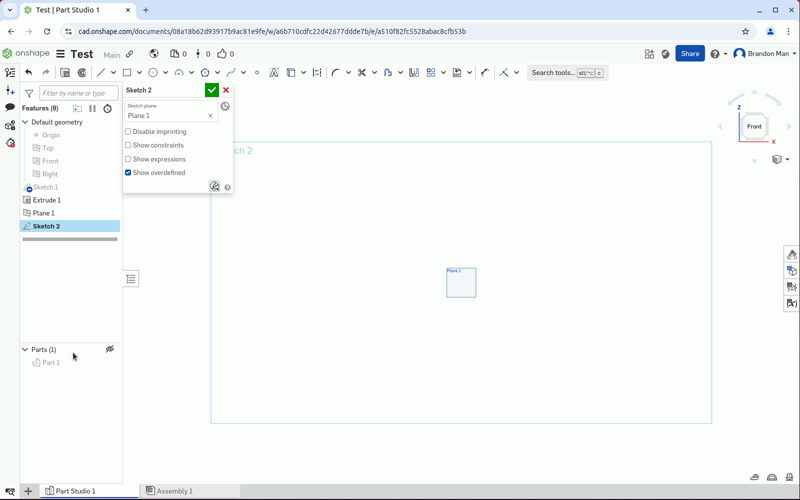
key(c)
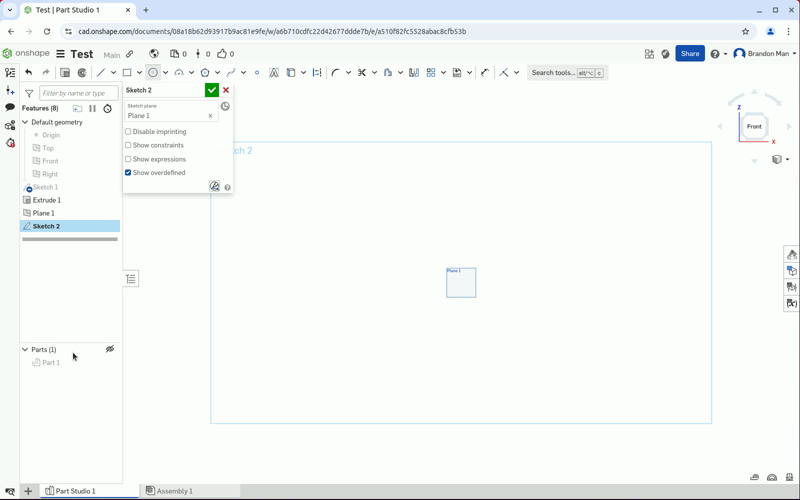
key_down(shift)
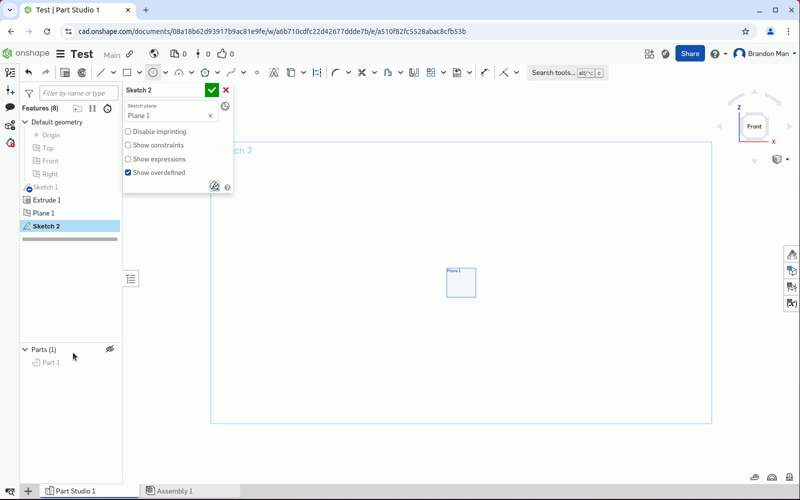
mouse_move(481, 261)
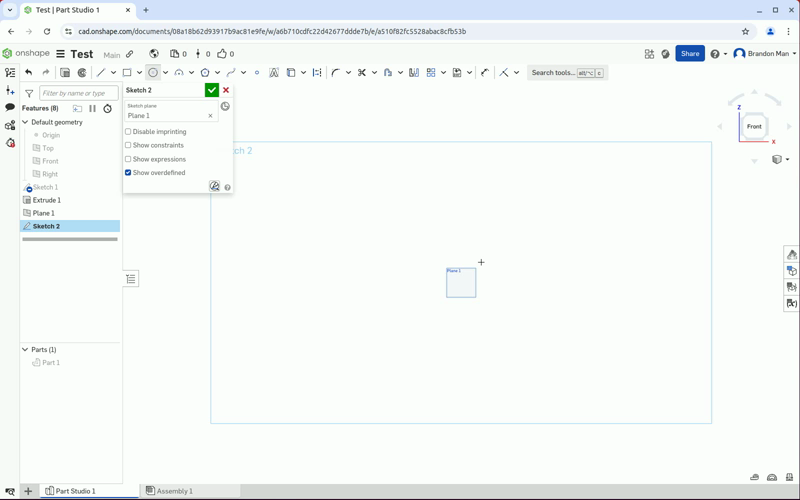
click(481, 261)
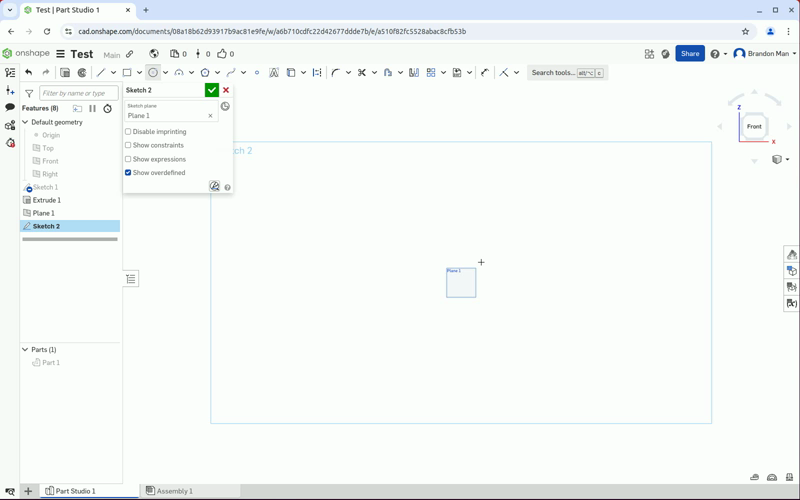
key_up(shift)
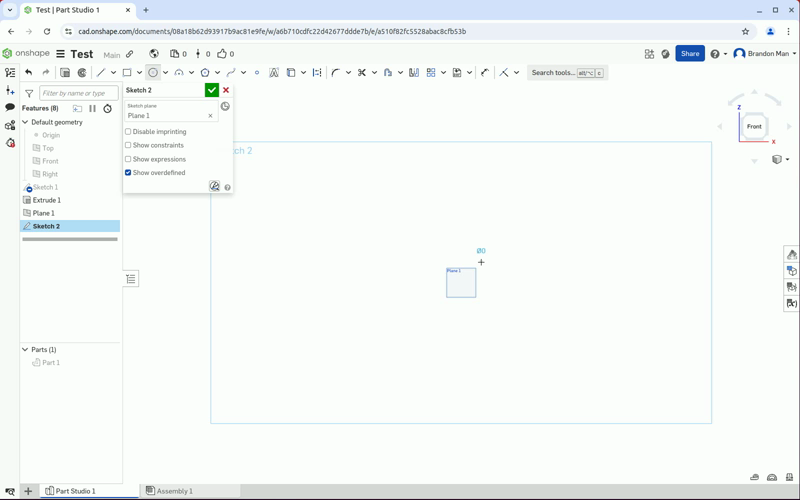
mouse_move(492, 261)
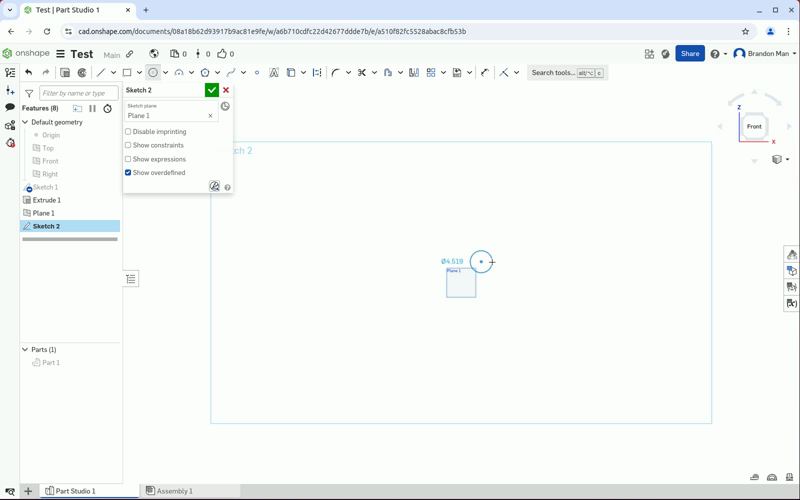
click(492, 261)
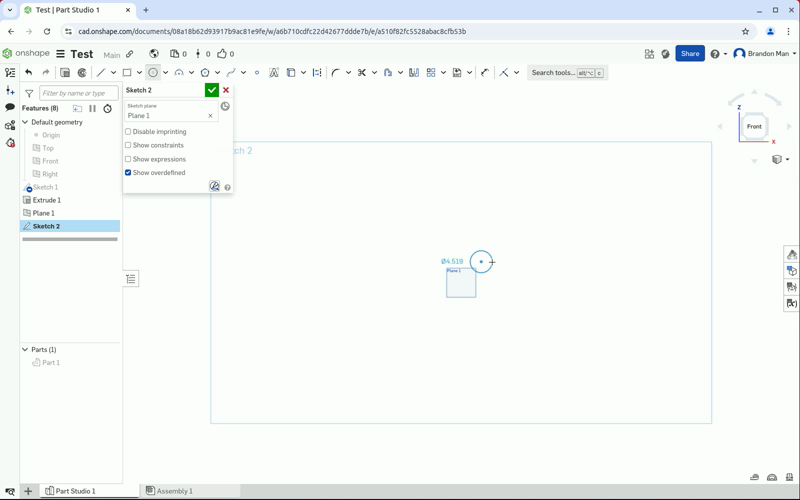
key(esc)
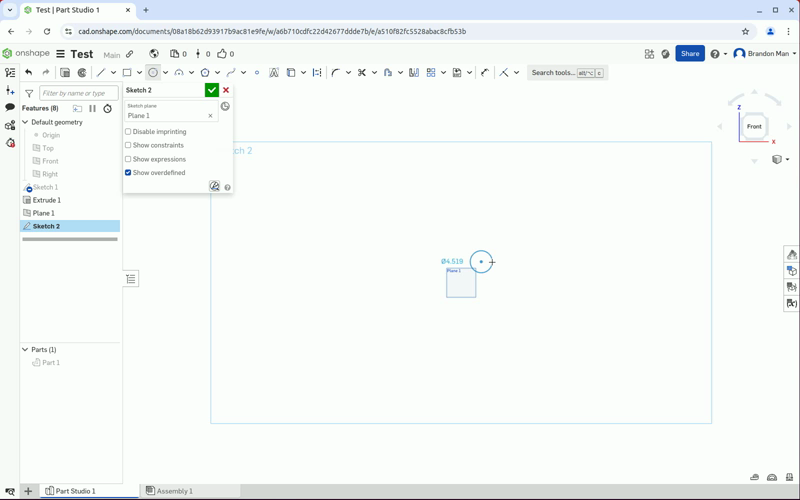
mouse_move(489, 258)
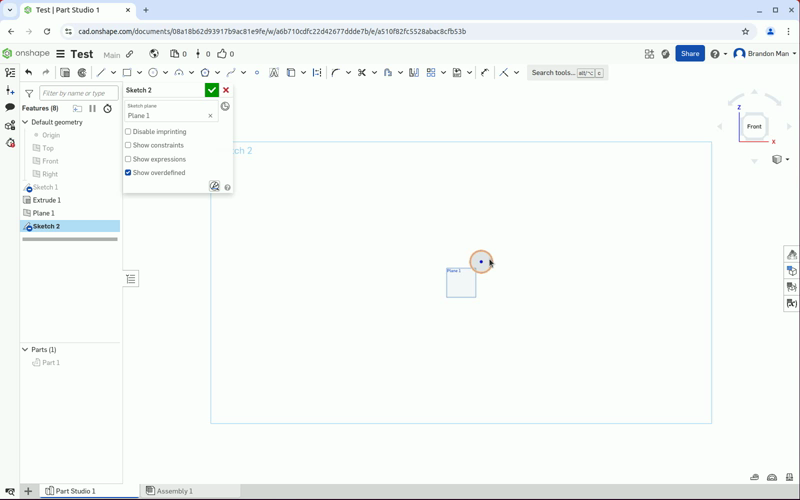
scroll(6)
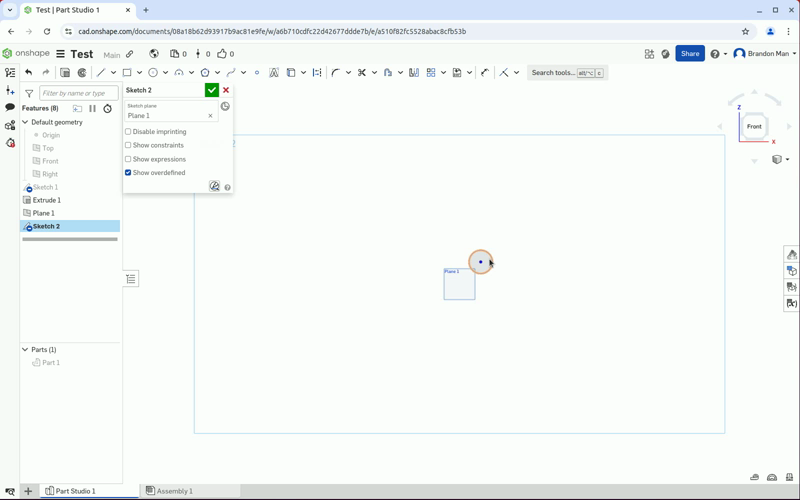
scroll(6)
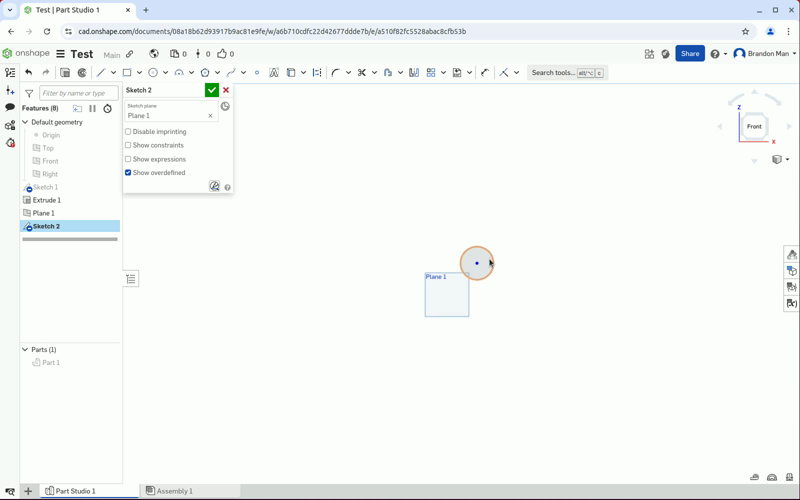
scroll(6)
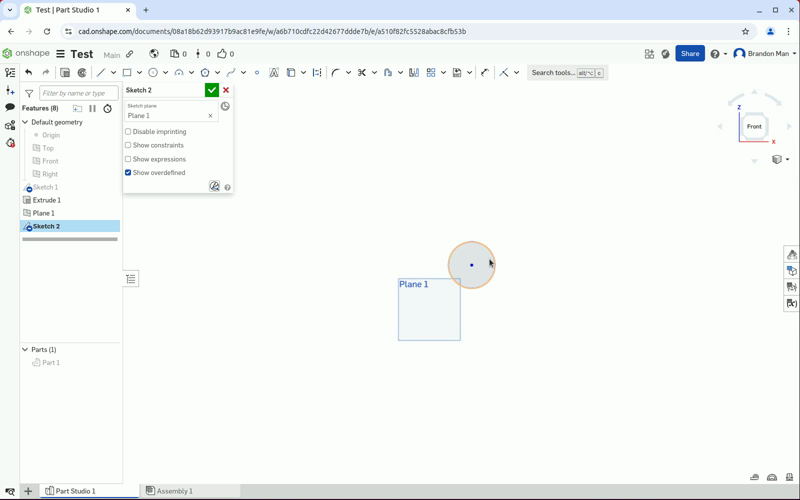
scroll(6)
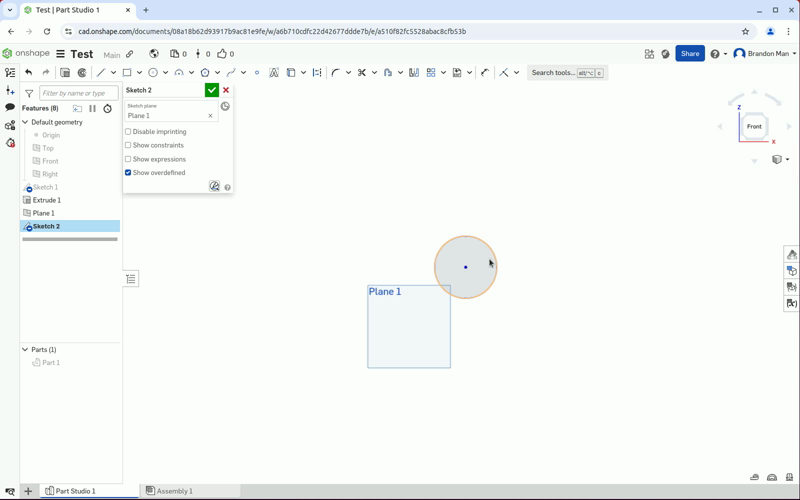
scroll(6)
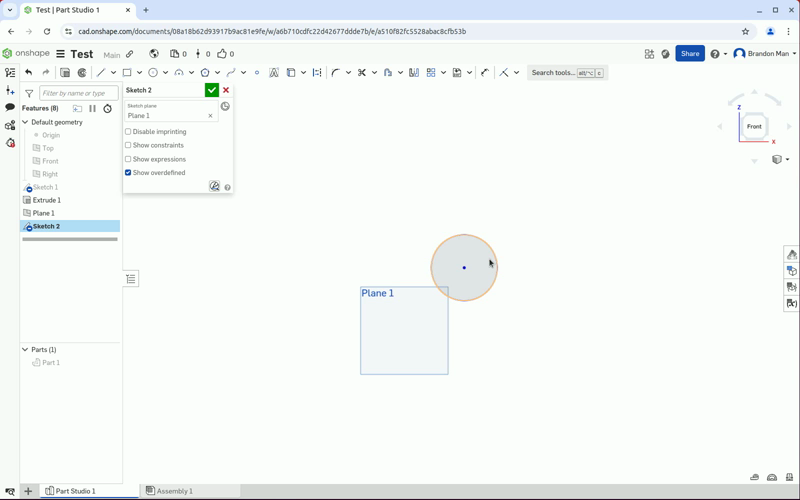
scroll(6)
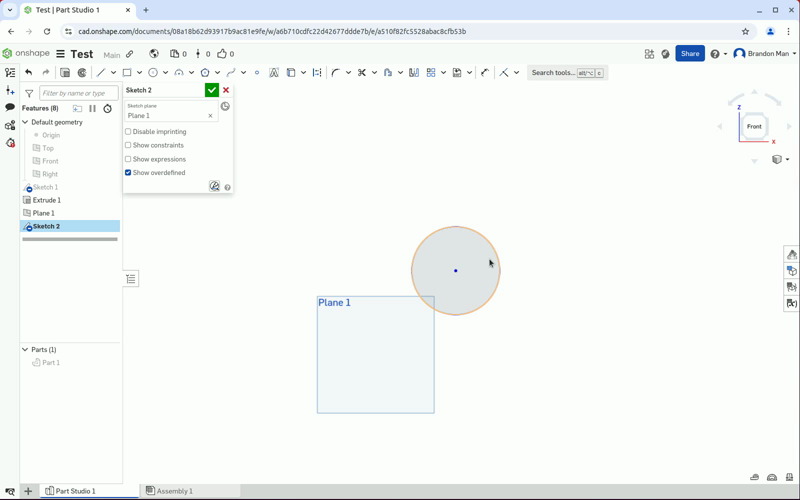
scroll(6)
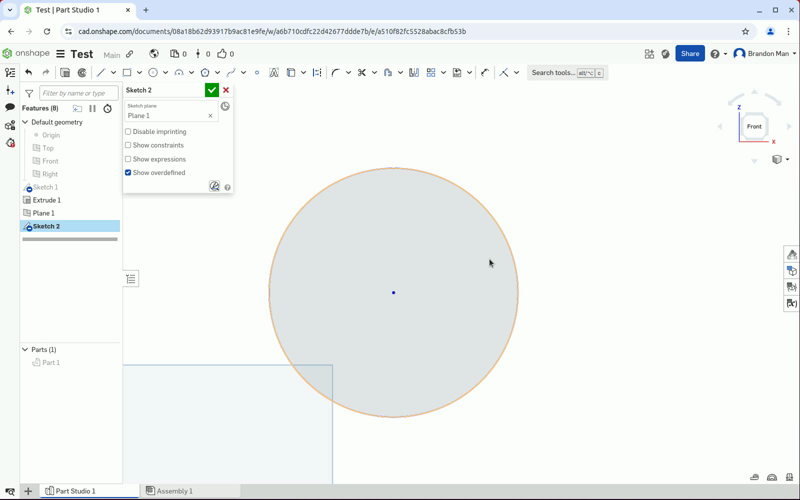
click(489, 258)
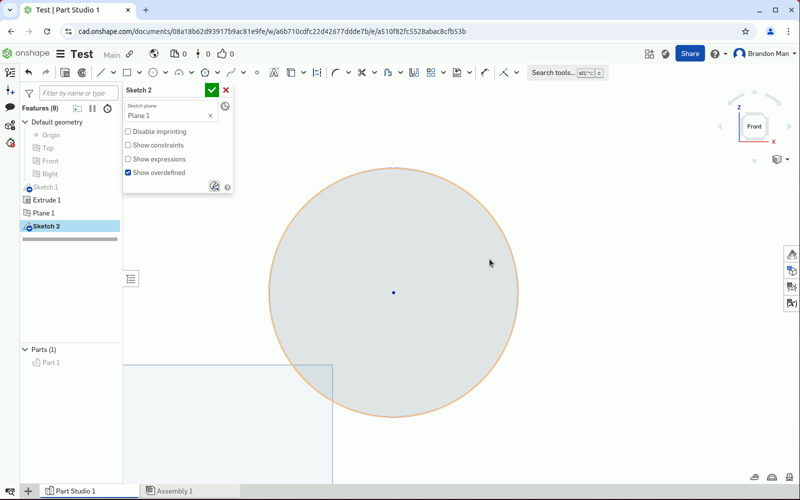
scroll(-6)
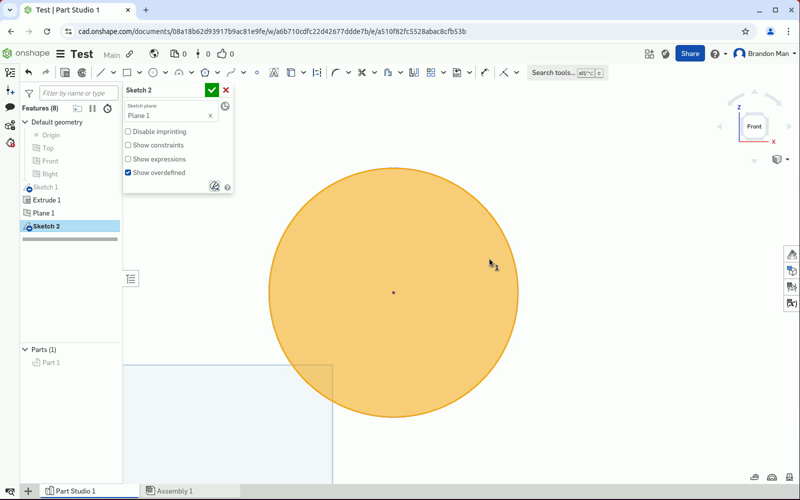
scroll(-6)
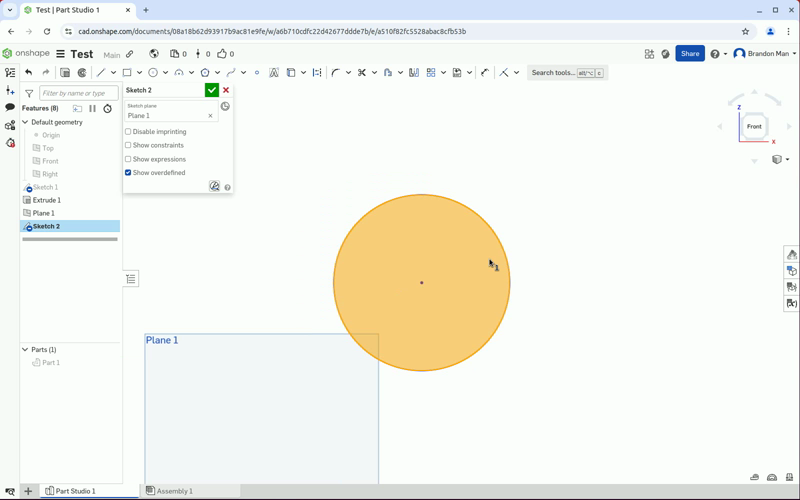
scroll(-6)
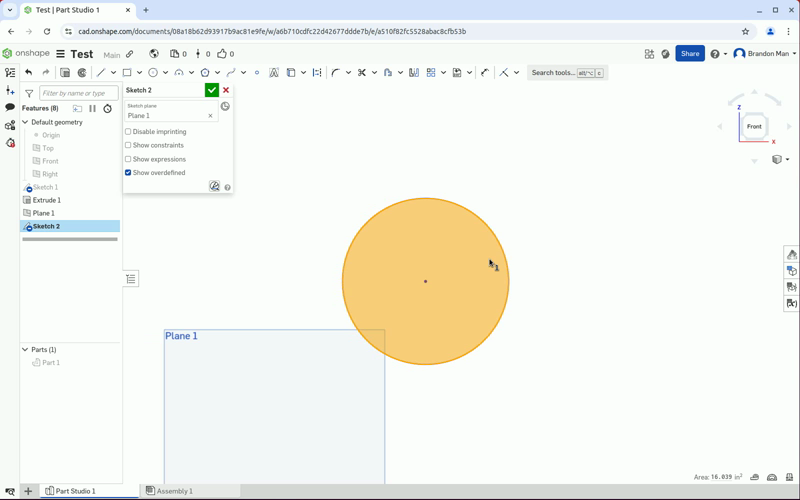
scroll(-6)
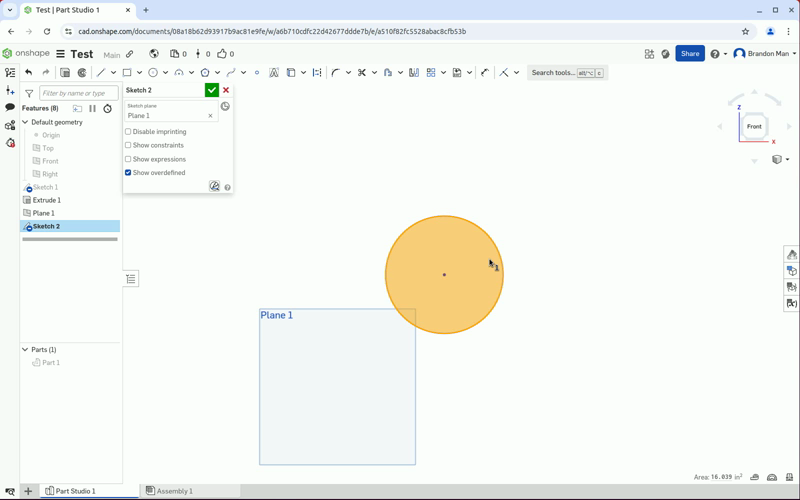
scroll(-6)
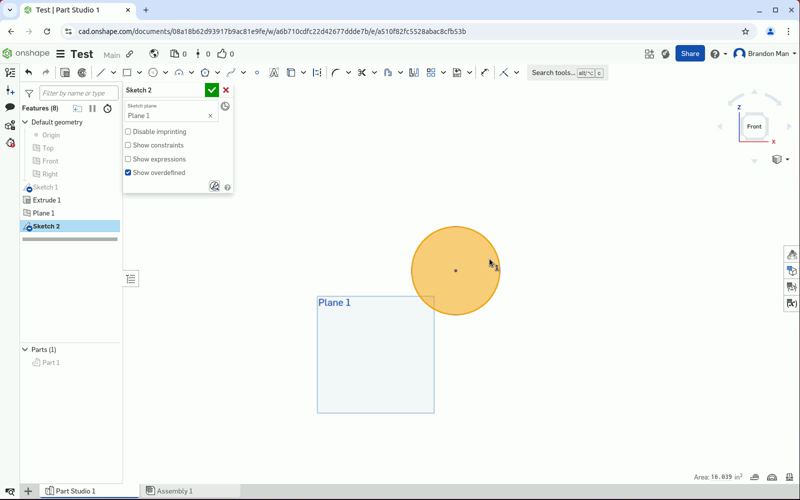
scroll(-6)
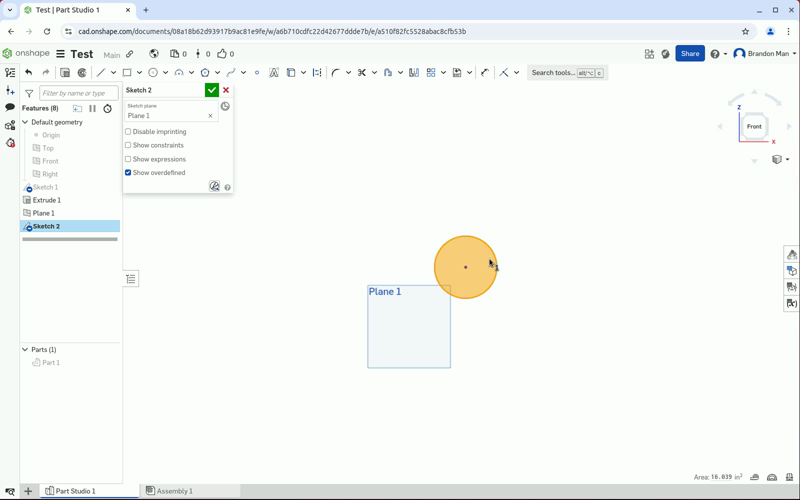
scroll(-6)
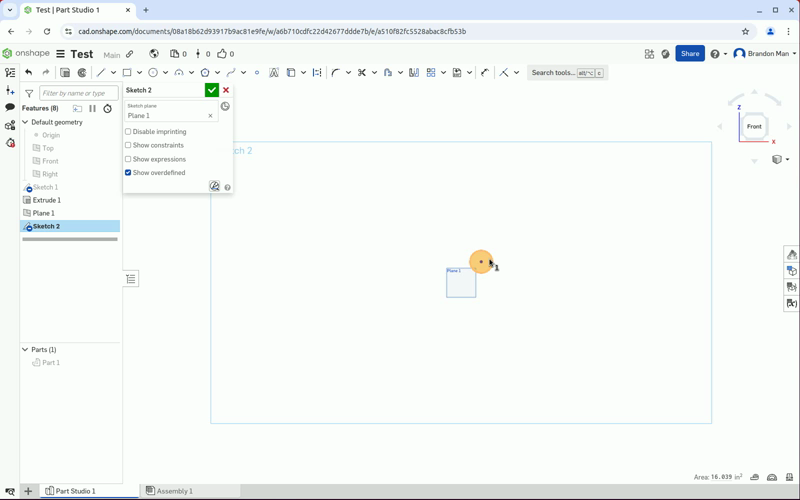
mouse_move(73, 352)
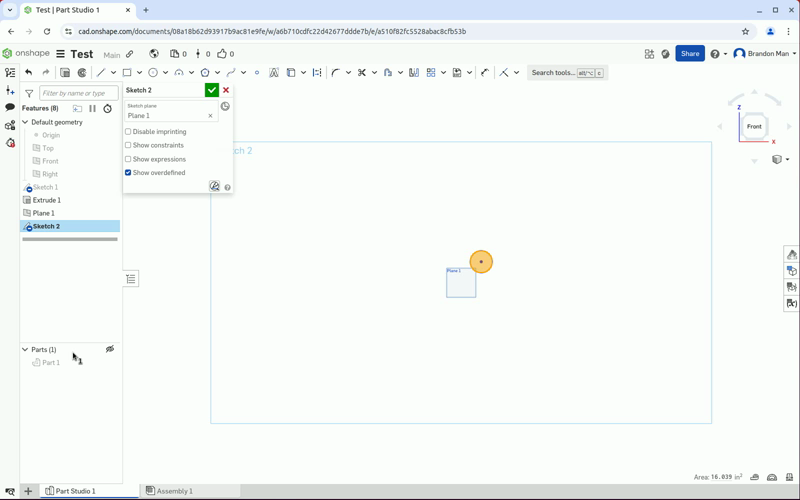
key(shift+y)
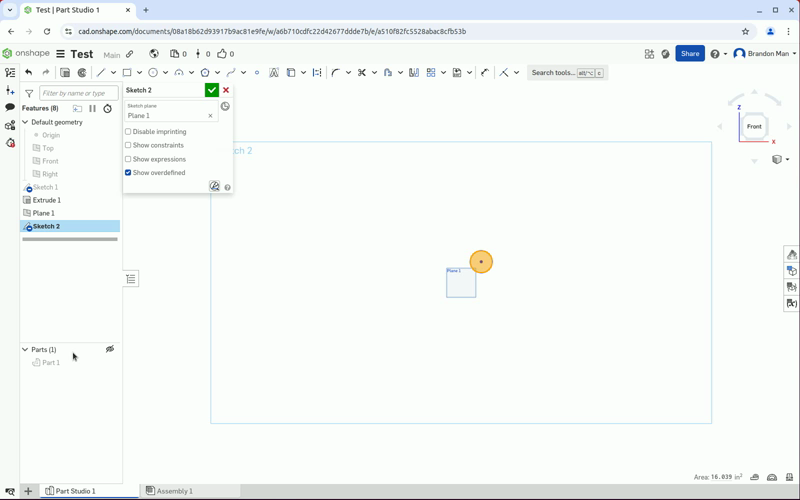
key(shift+e)
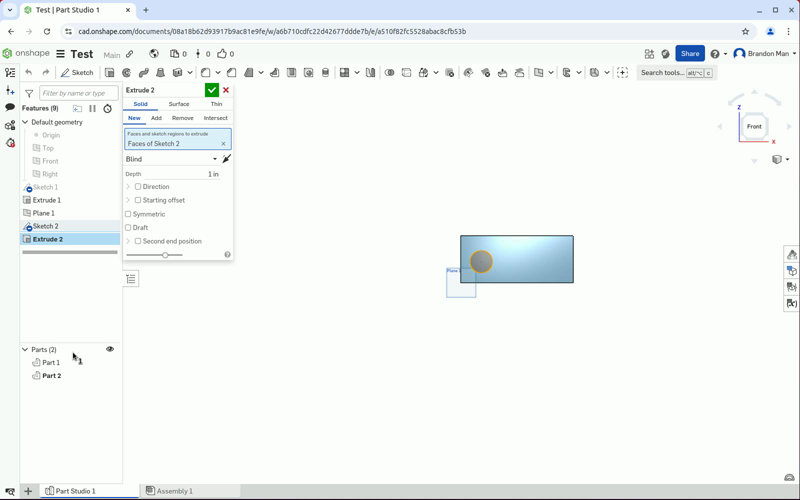
mouse_move(143, 106)
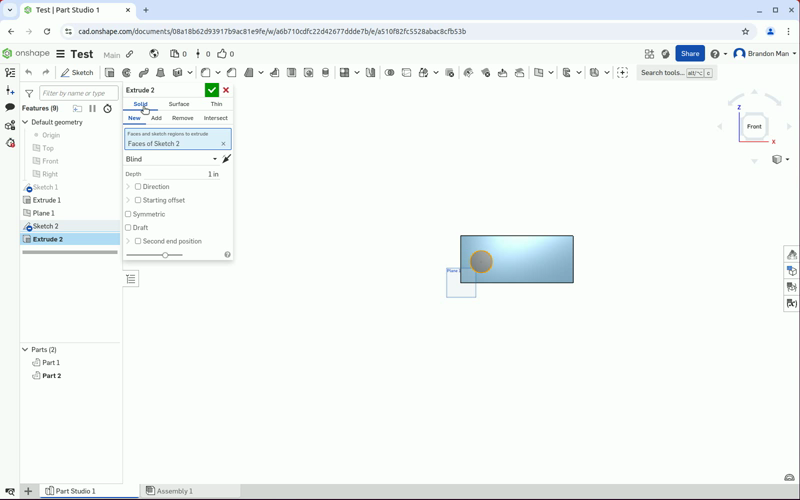
click(143, 106)
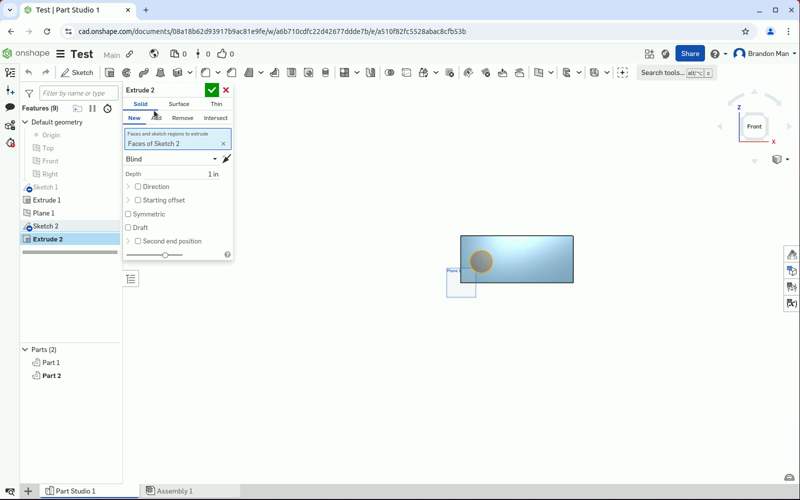
mouse_move(186, 120)
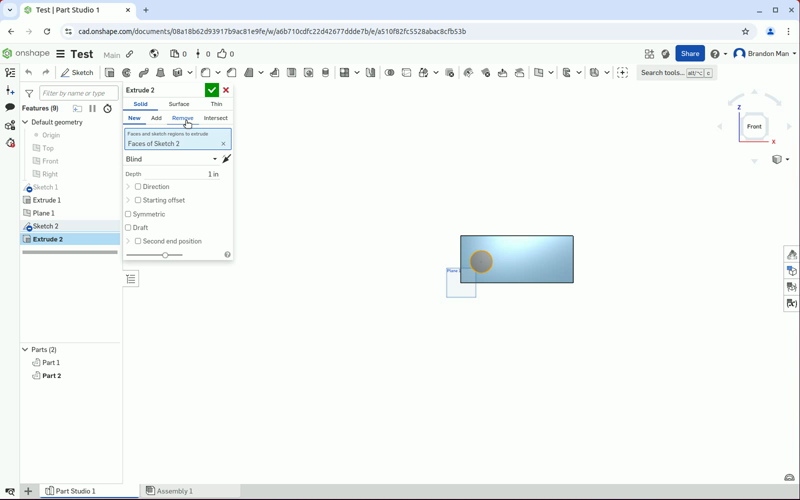
click(186, 120)
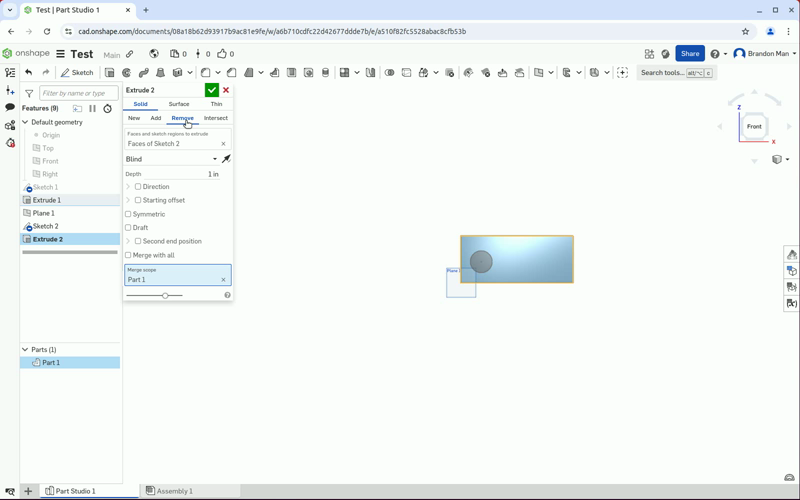
key(tab, 4)
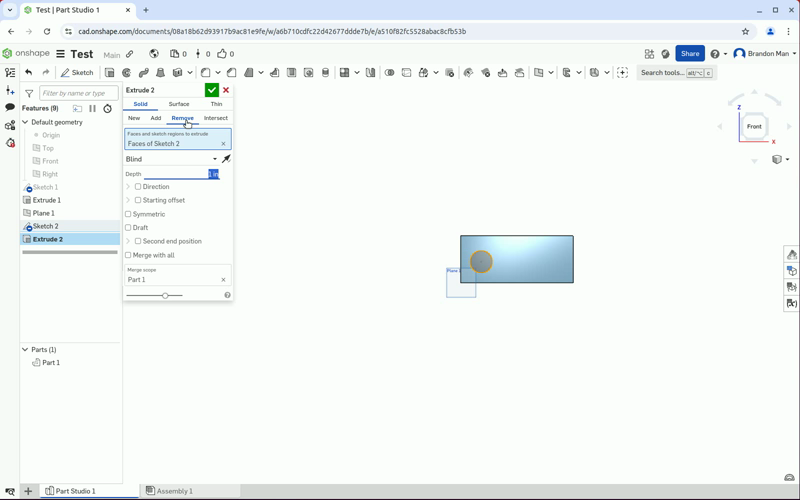
text(2.166)
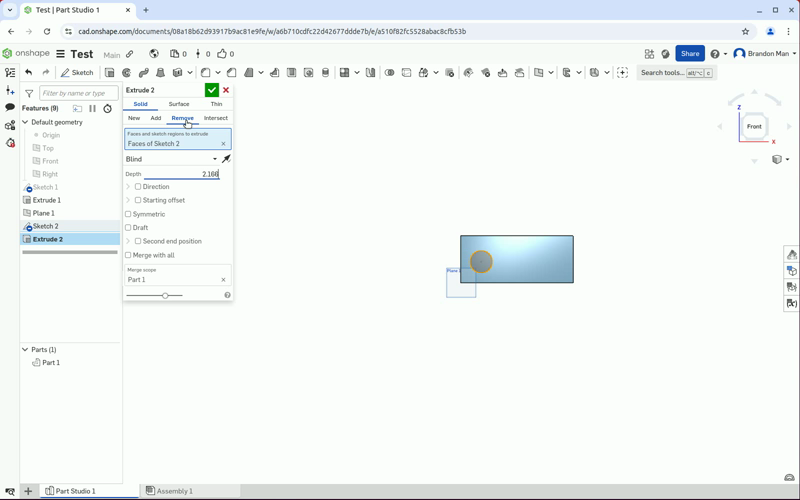
key(tab, 6)
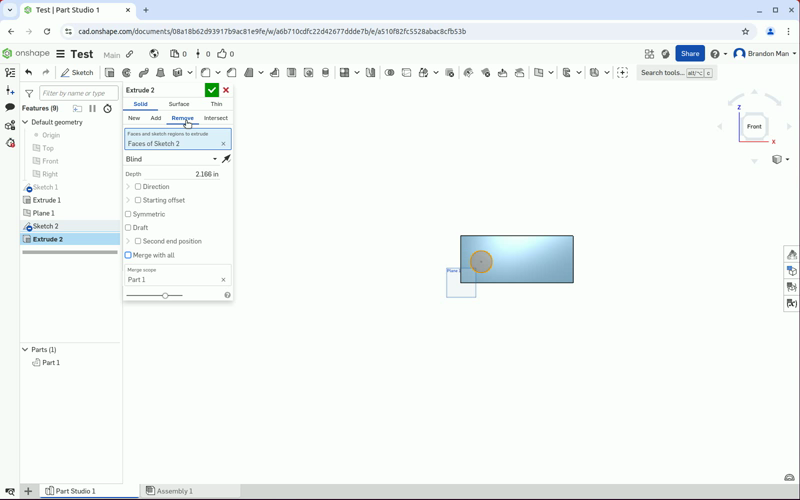
key(space)
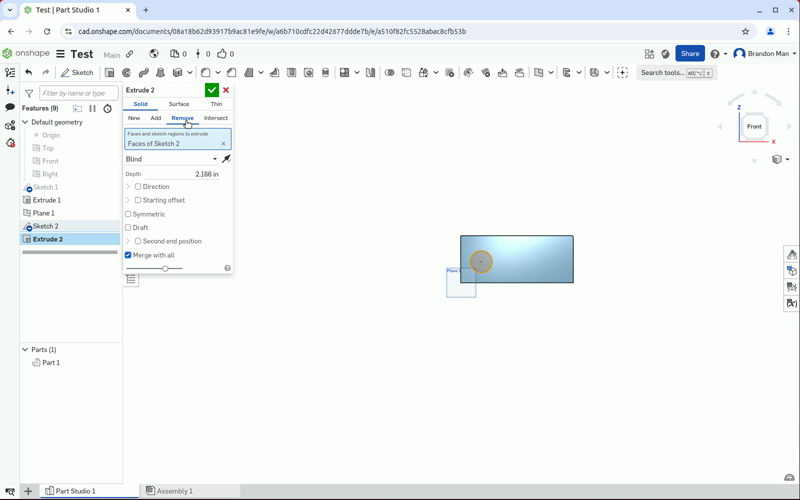
key(enter)
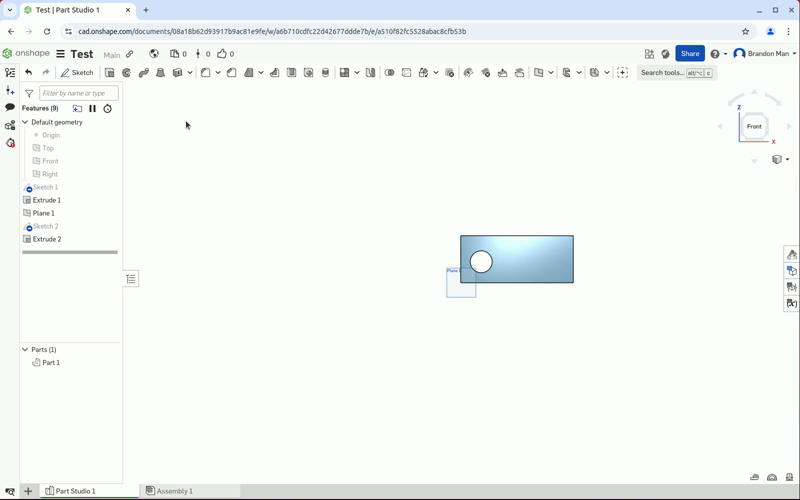
key(shift+h)
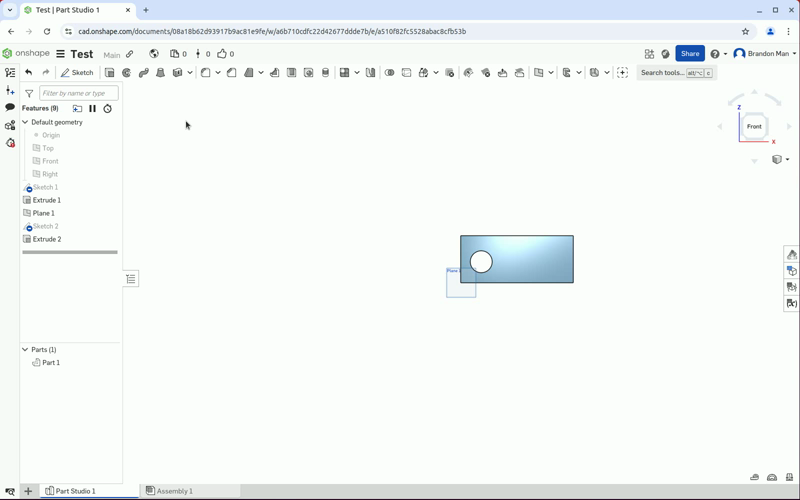
key(shift+h)
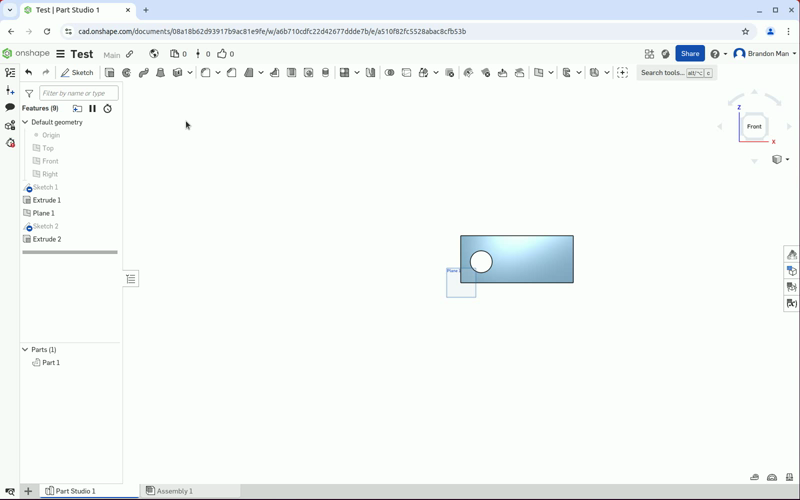
mouse_move(73, 189)
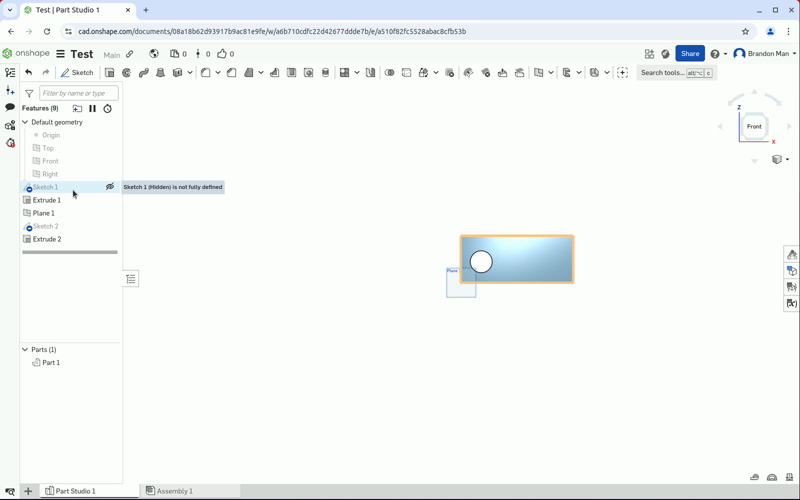
click(73, 189)
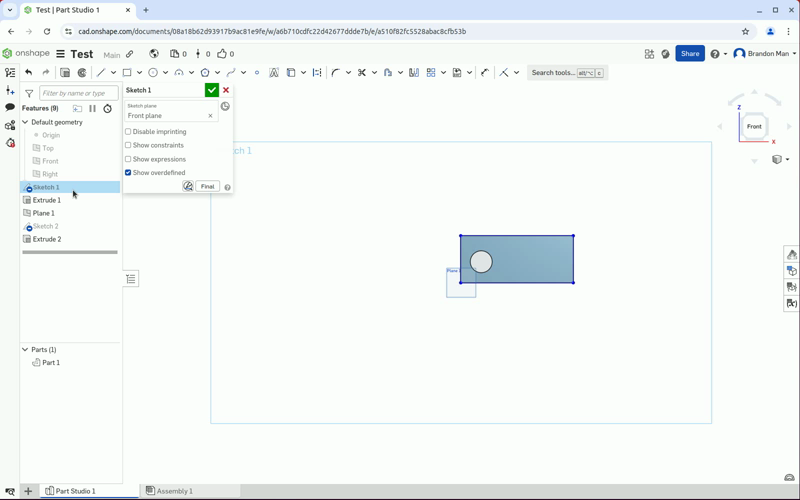
mouse_move(229, 92)
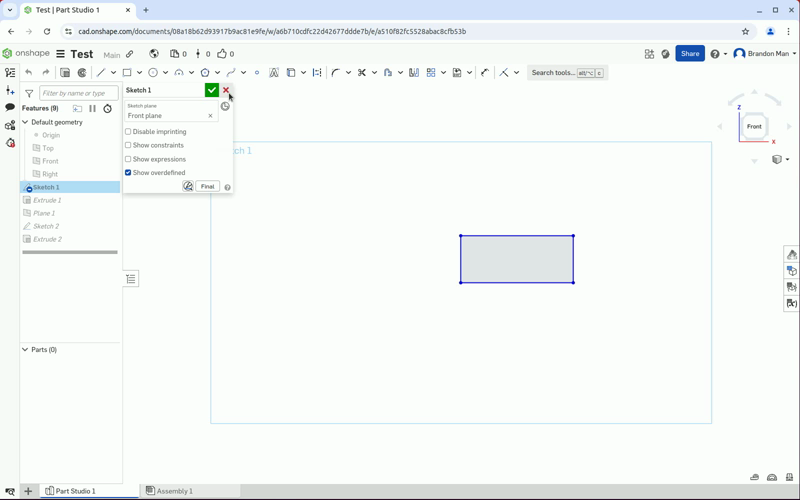
click(229, 92)
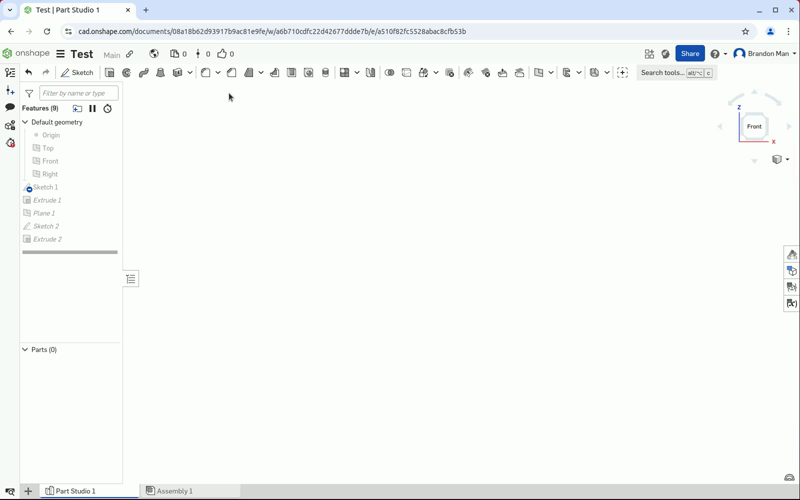
key(shift+s)
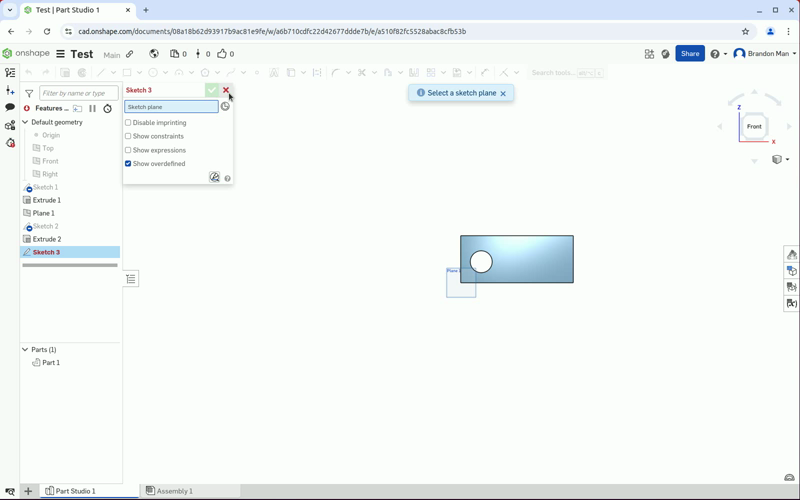
mouse_move(73, 215)
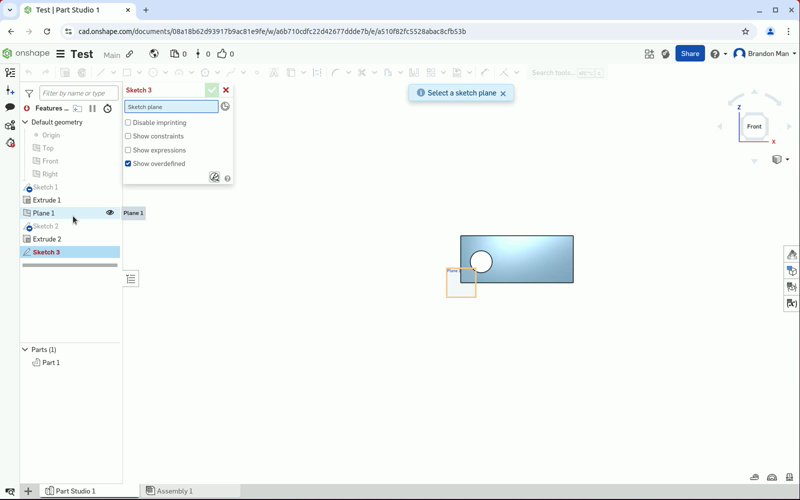
click(73, 215)
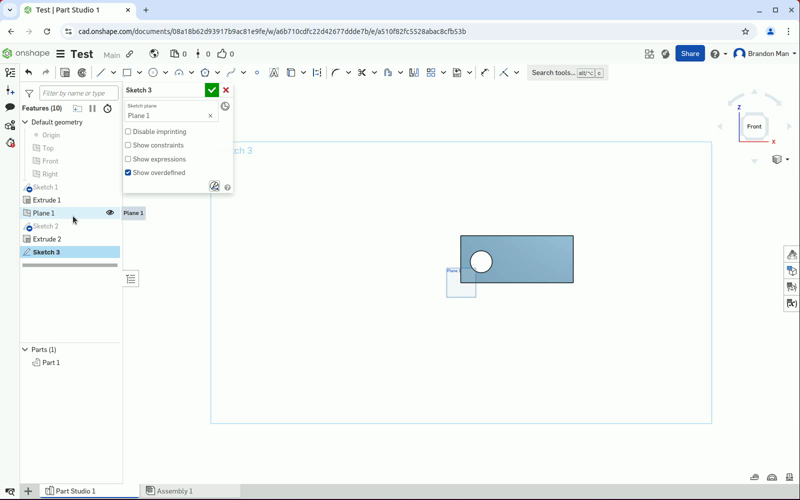
mouse_move(73, 352)
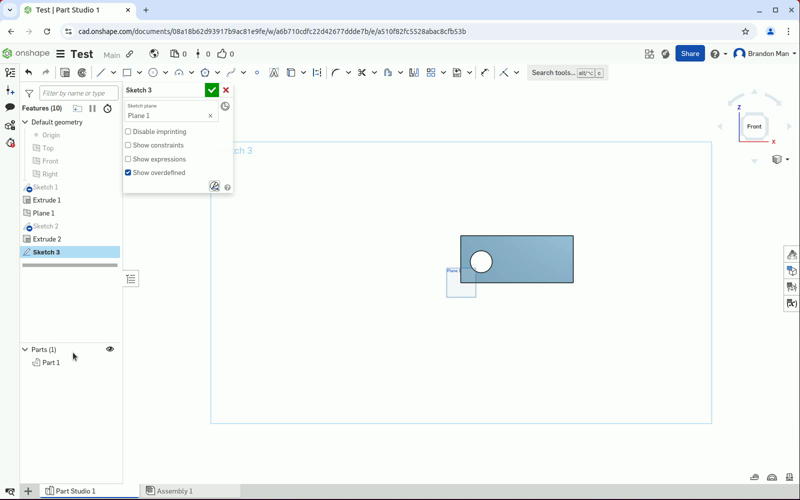
key(y)
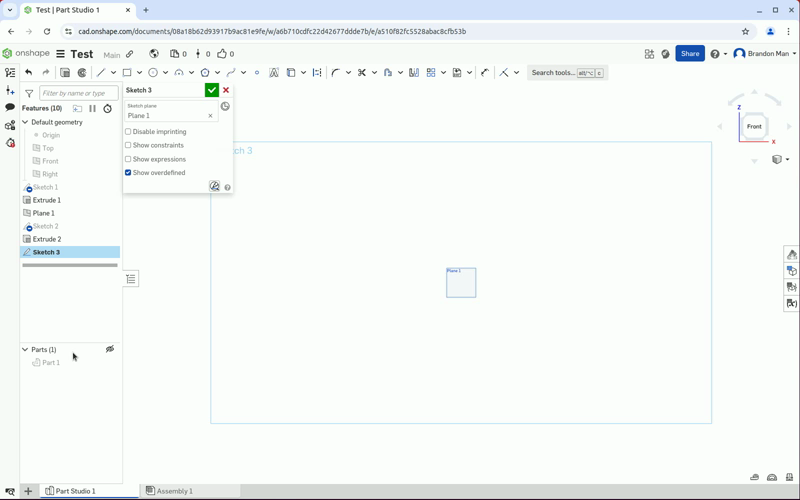
key(c)
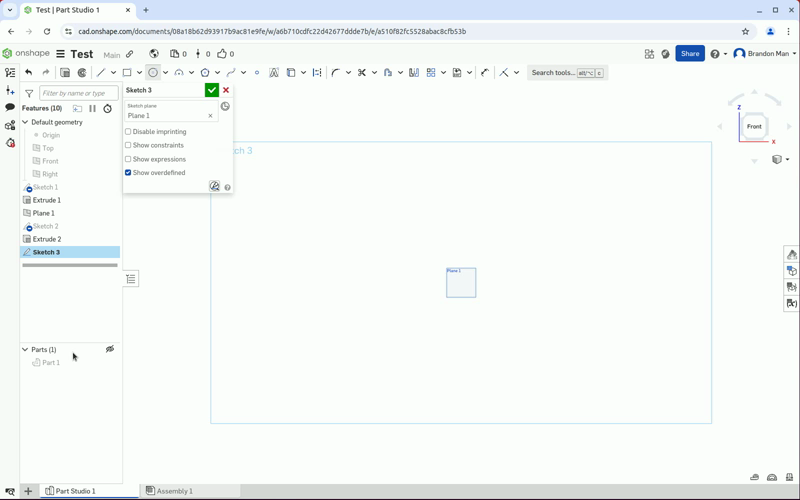
key_down(shift)
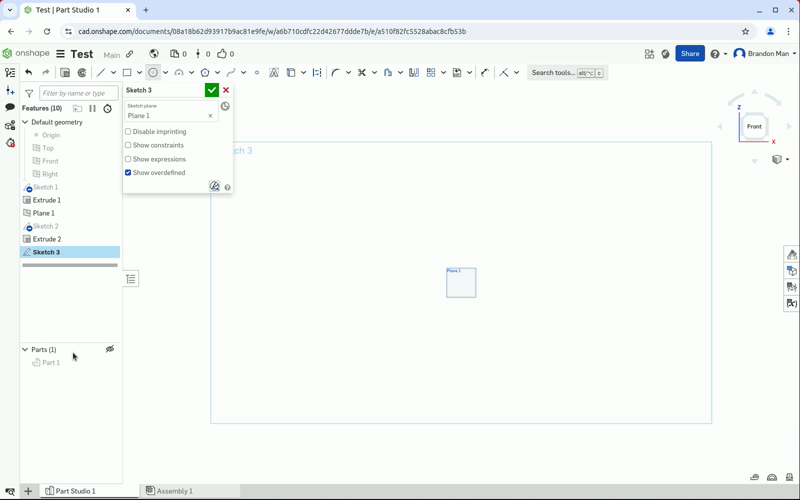
mouse_move(554, 261)
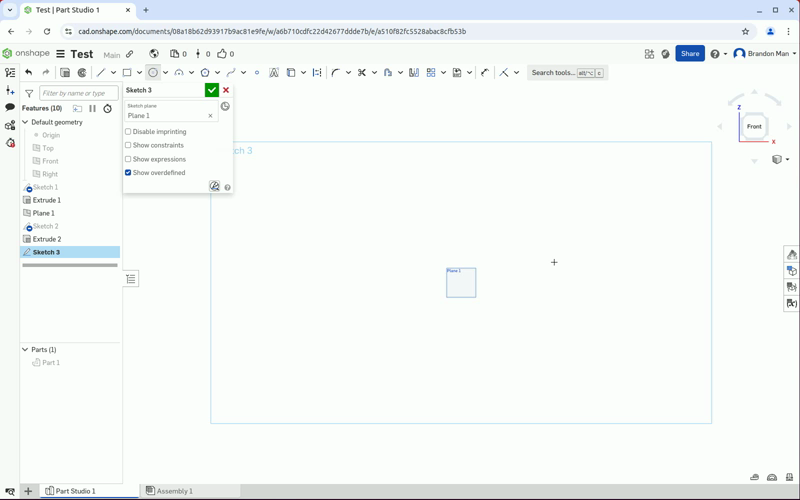
click(554, 261)
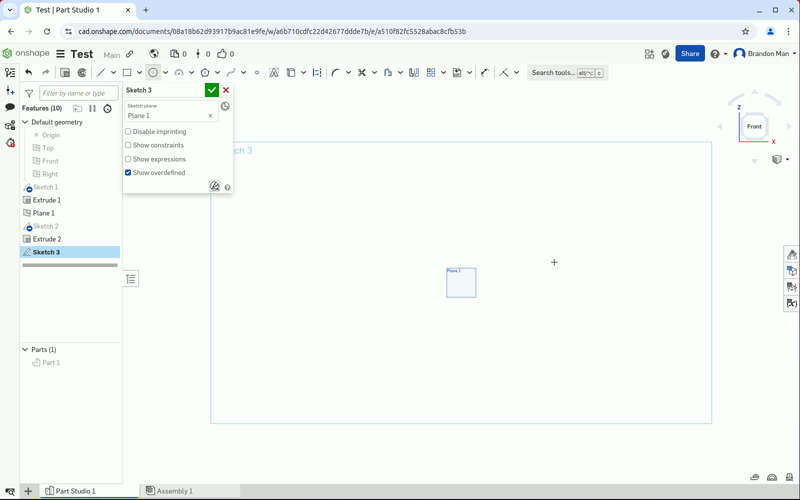
key_up(shift)
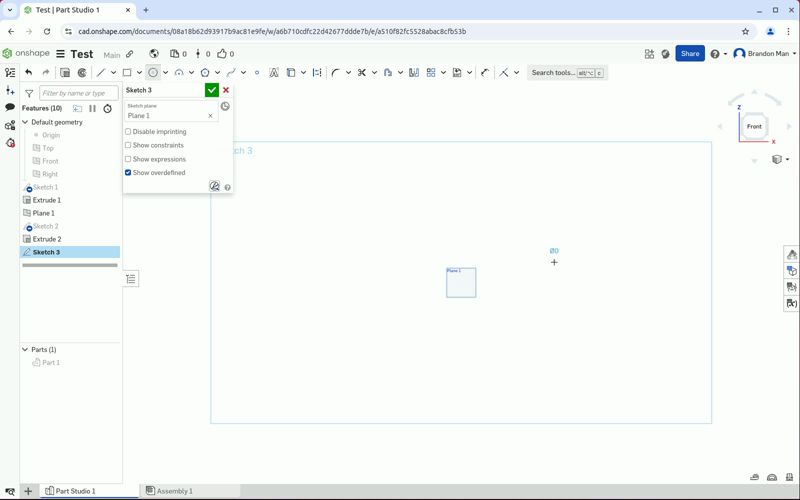
mouse_move(564, 261)
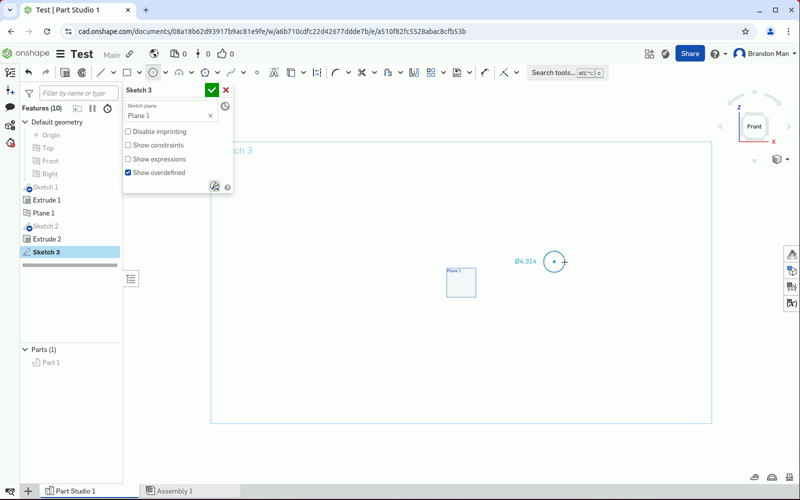
click(564, 261)
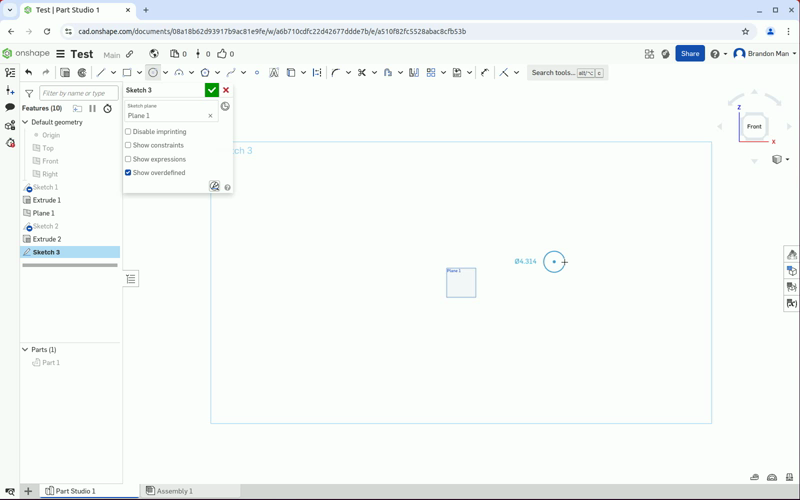
key(esc)
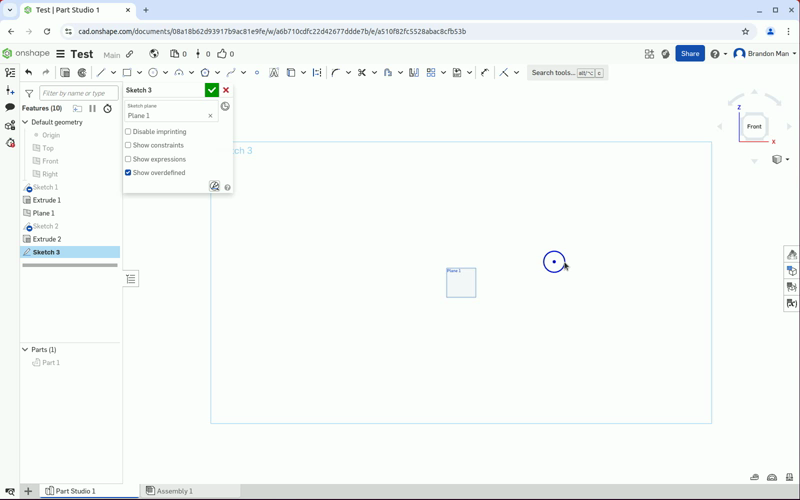
mouse_move(557, 264)
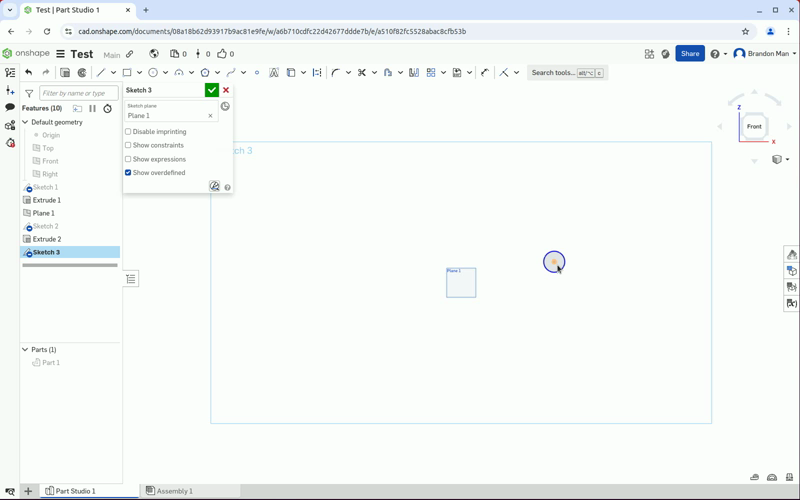
scroll(6)
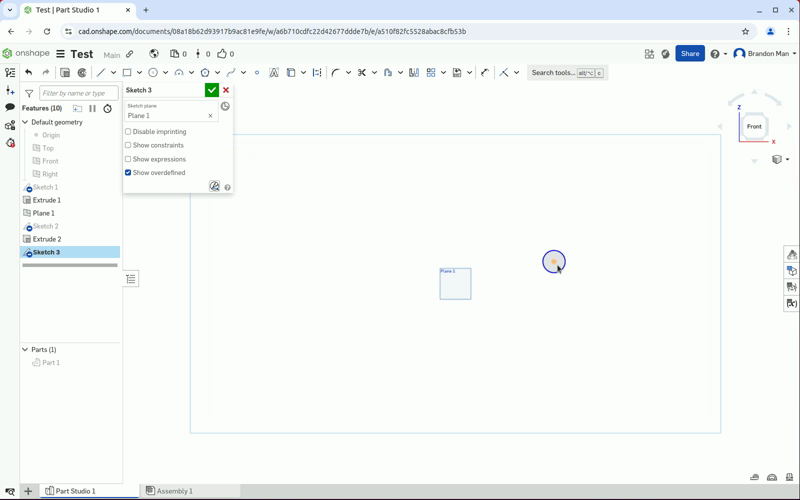
scroll(6)
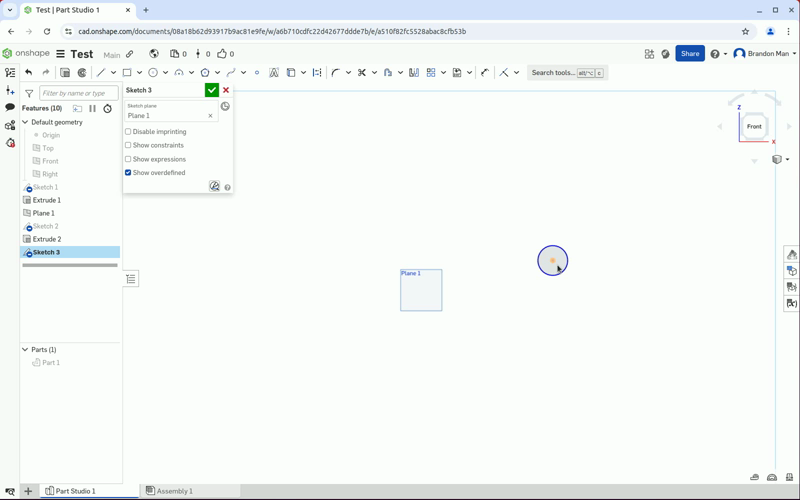
scroll(6)
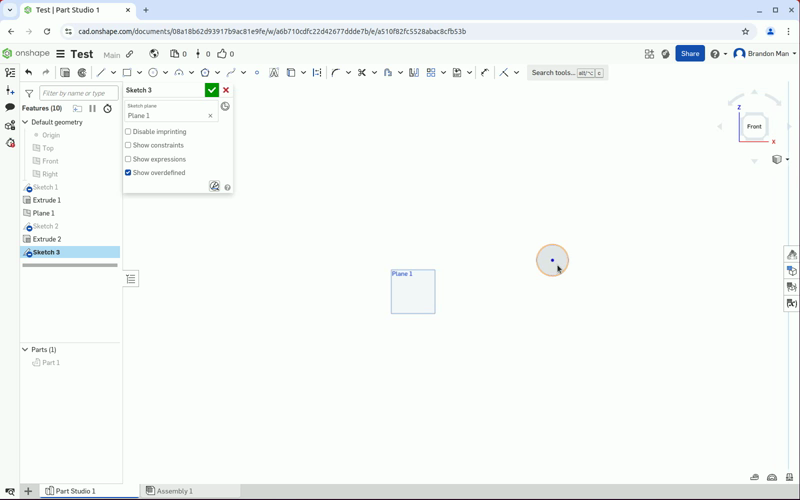
scroll(6)
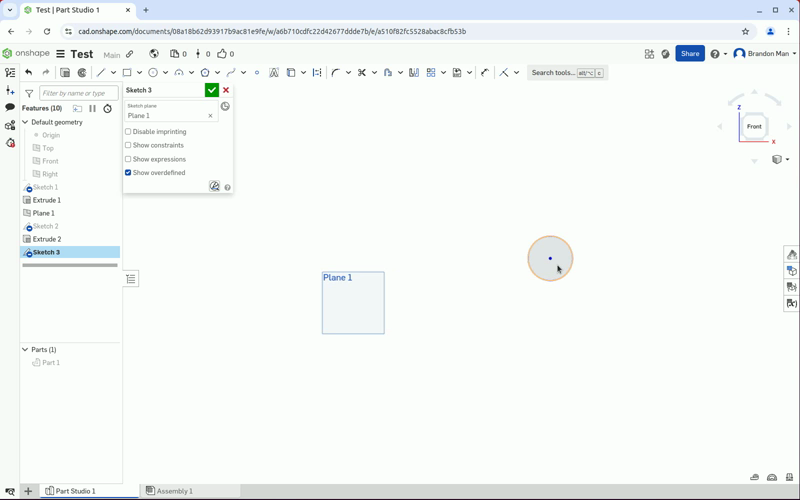
scroll(6)
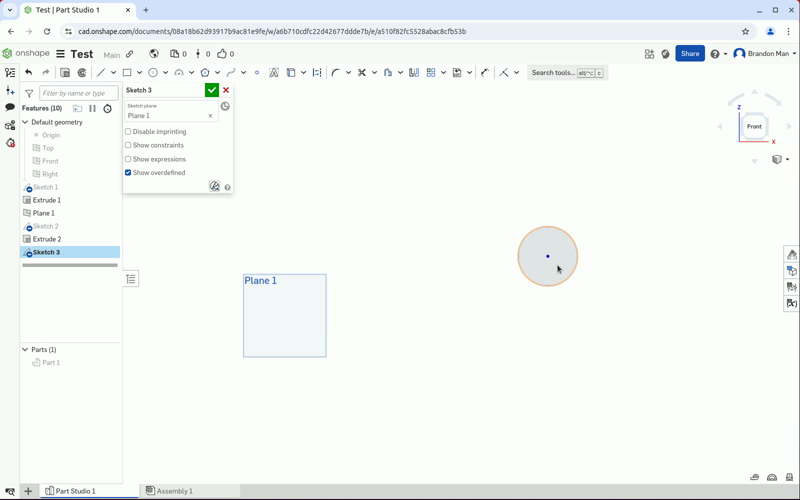
scroll(6)
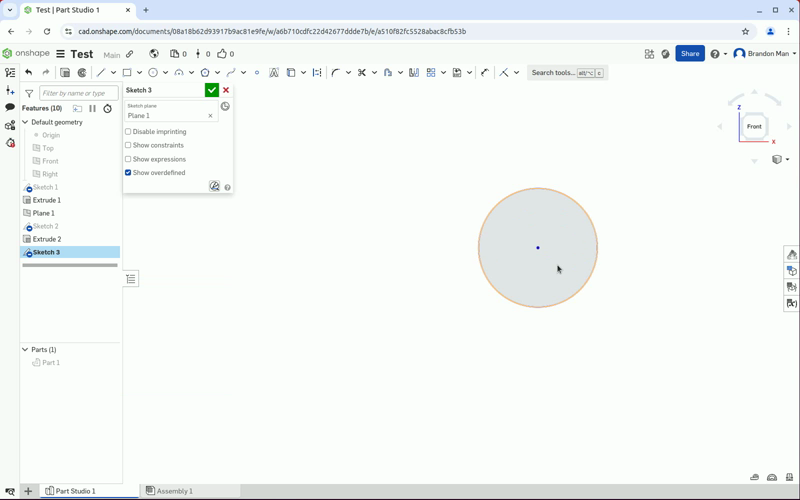
scroll(6)
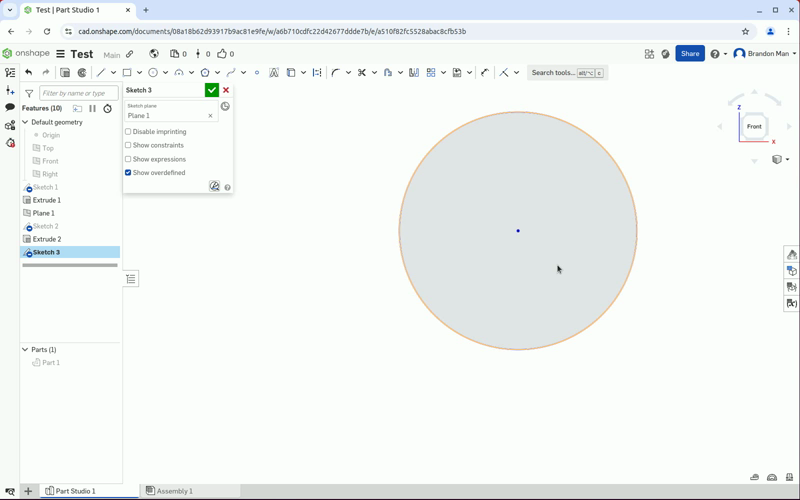
click(557, 264)
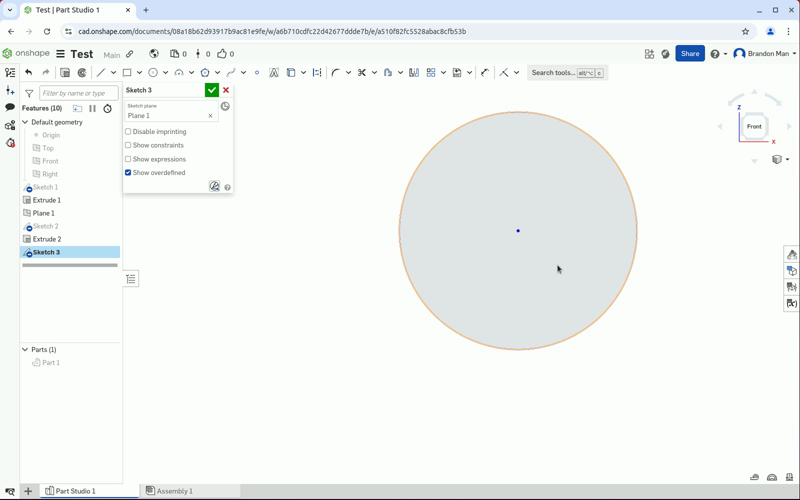
scroll(-6)
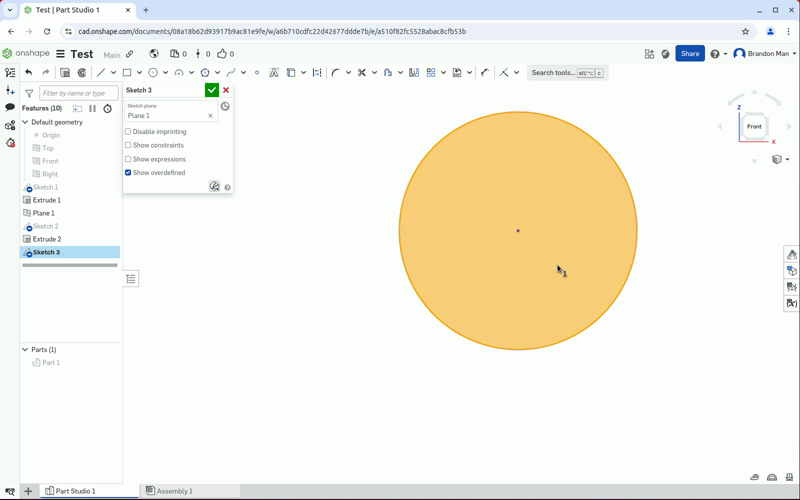
scroll(-6)
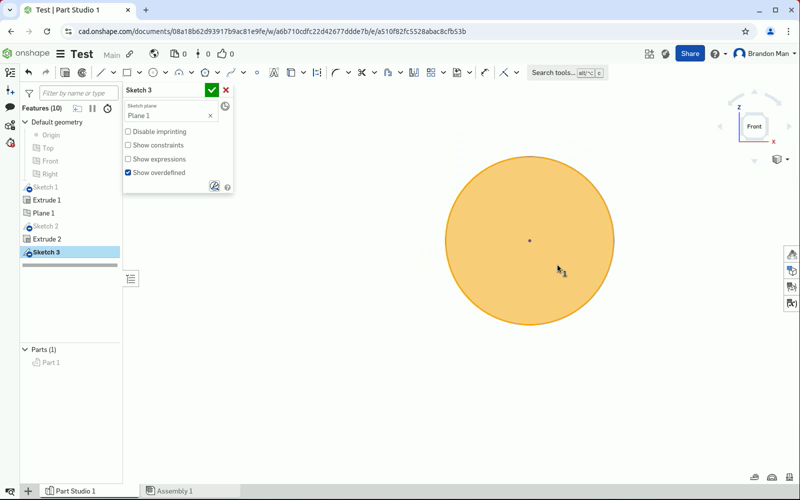
scroll(-6)
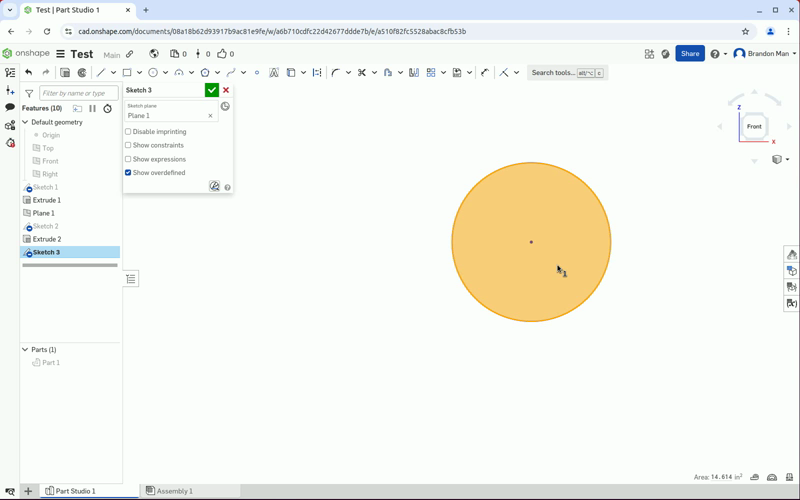
scroll(-6)
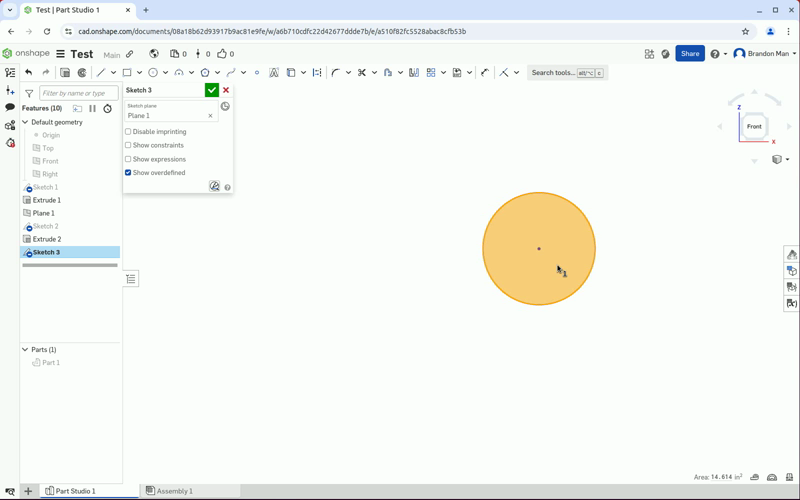
scroll(-6)
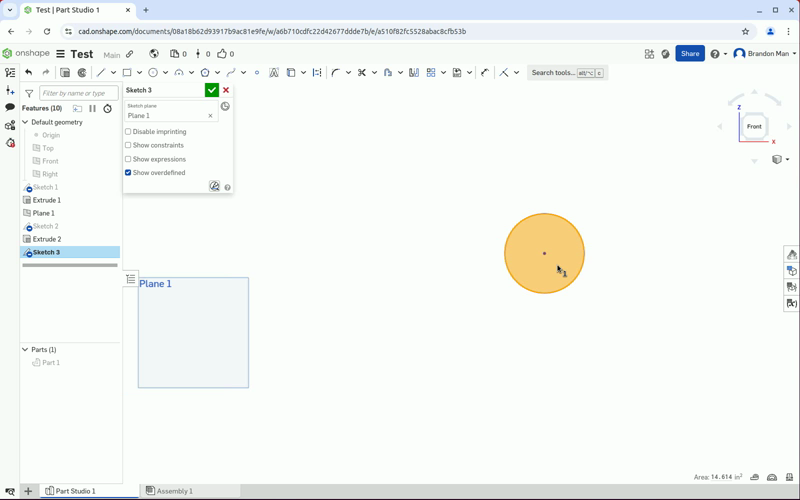
scroll(-6)
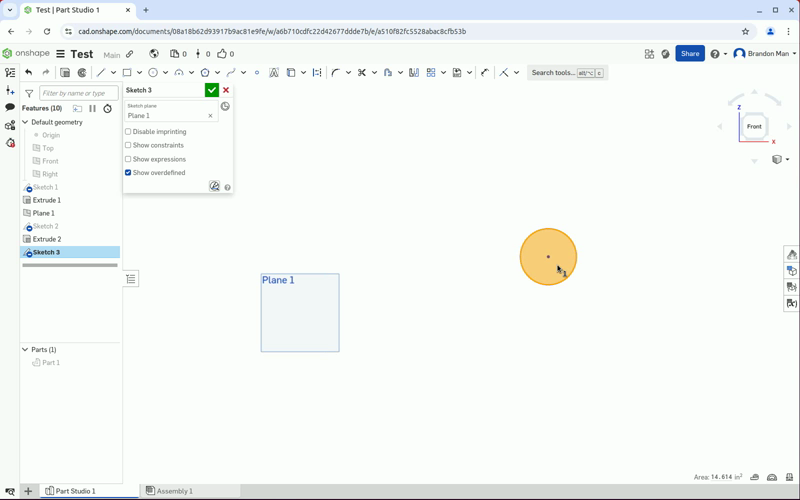
scroll(-6)
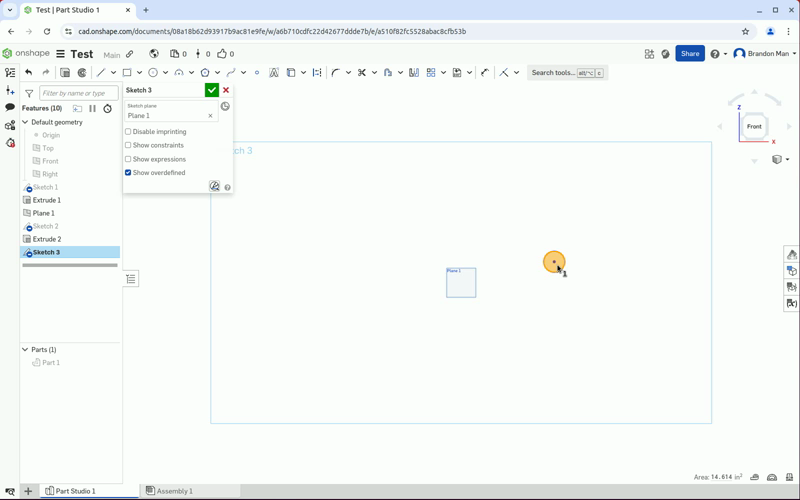
mouse_move(73, 352)
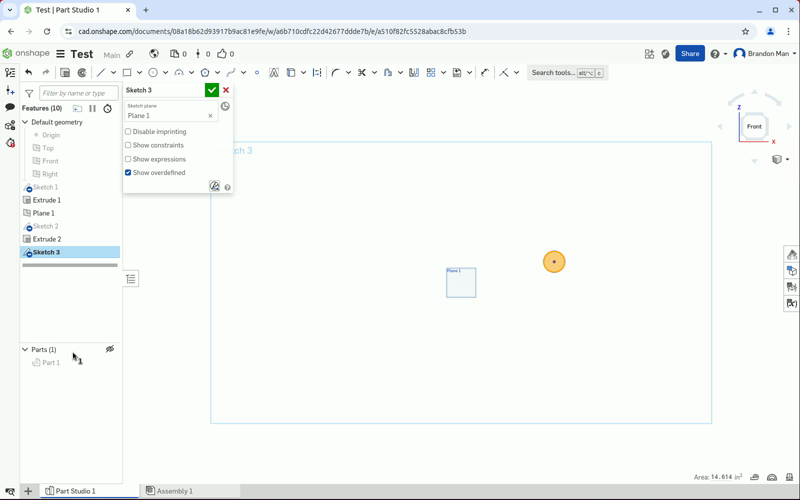
key(shift+y)
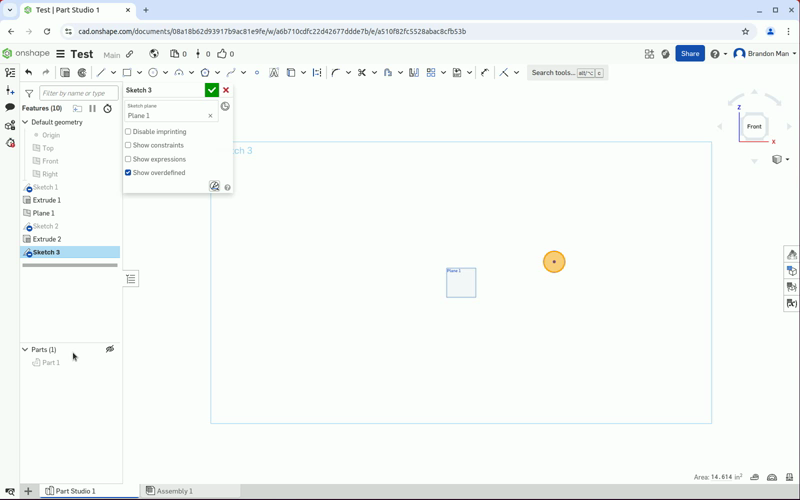
key(shift+e)
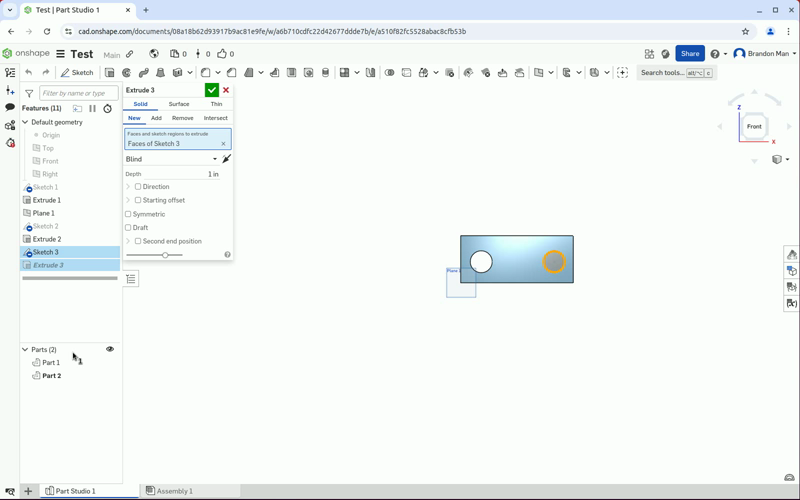
mouse_move(143, 106)
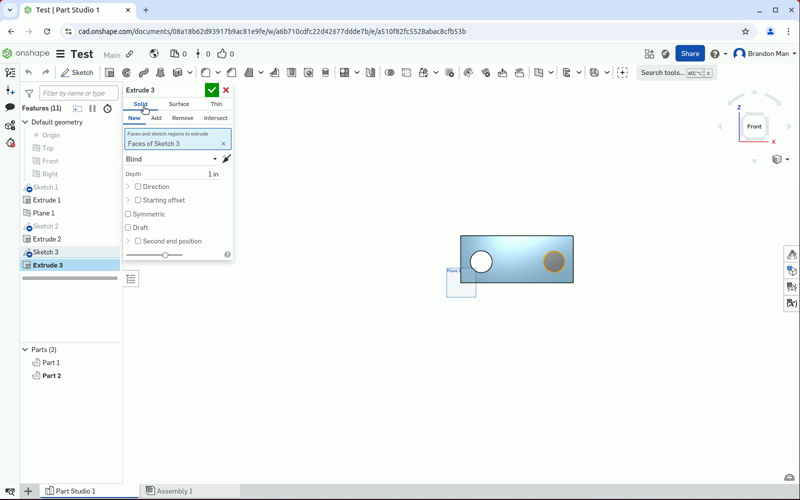
click(143, 106)
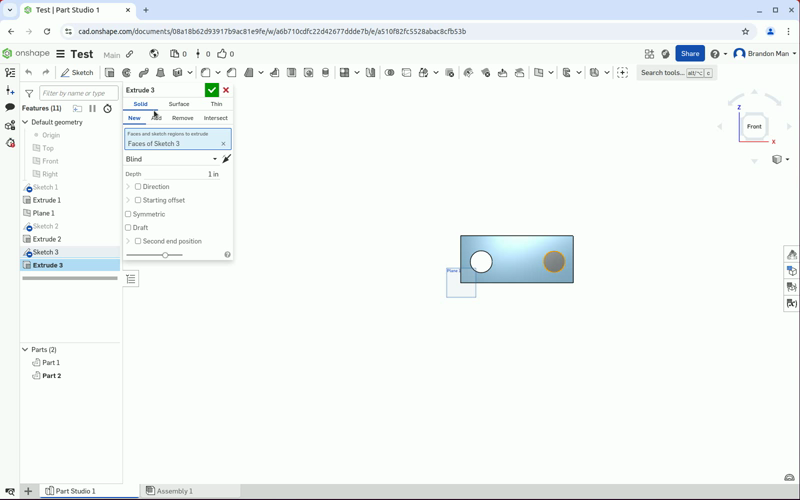
mouse_move(186, 120)
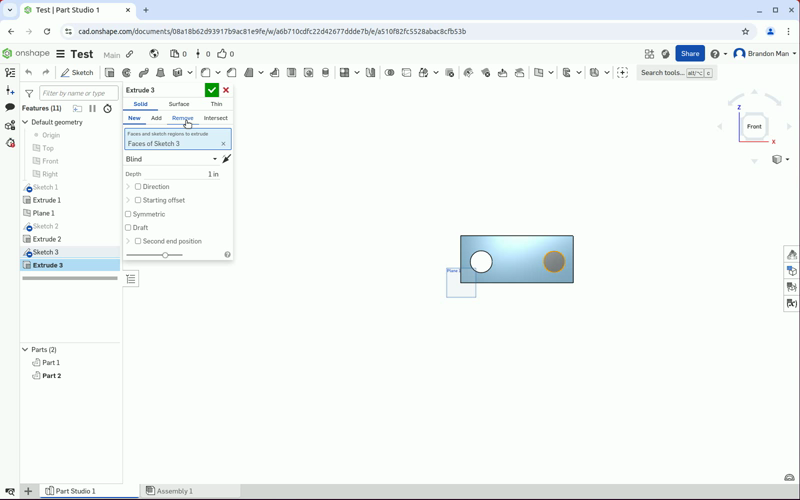
click(186, 120)
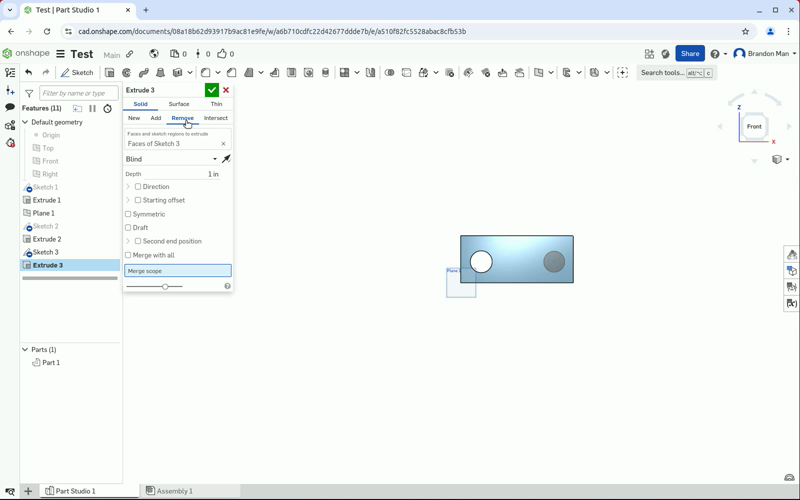
key(tab, 4)
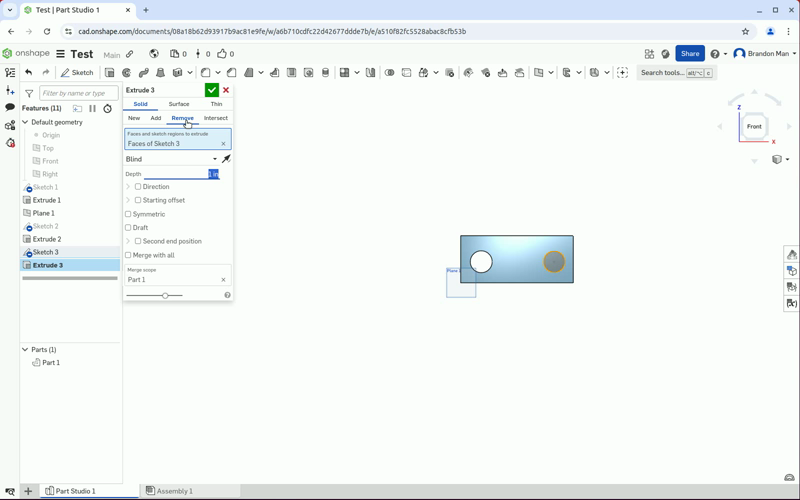
text(2.166)
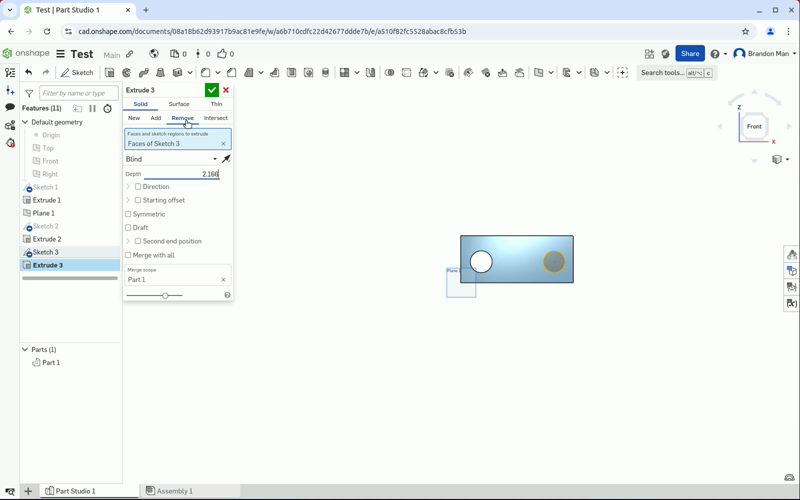
key(tab, 6)
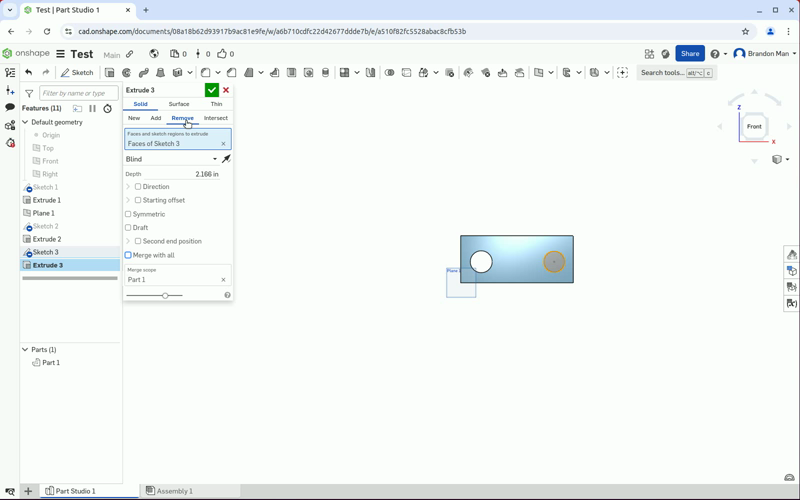
key(space)
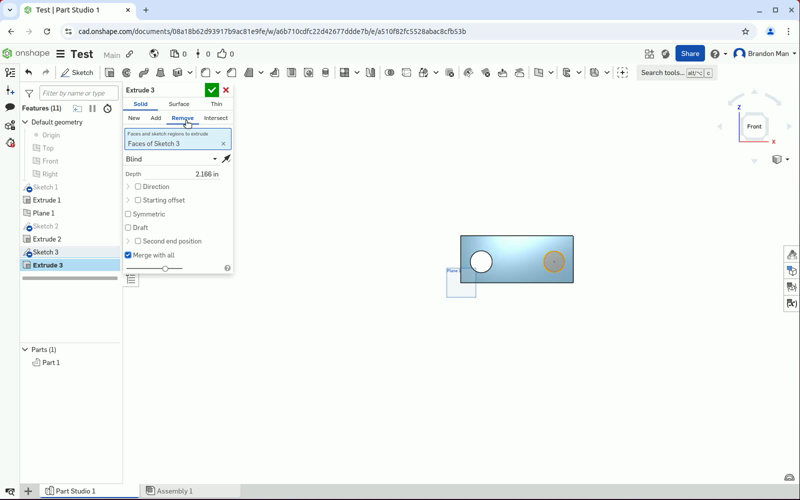
key(enter)
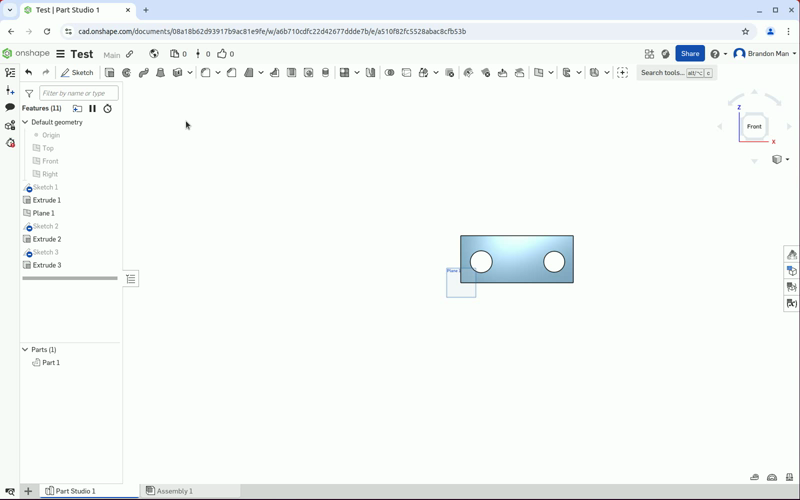
key(shift+h)
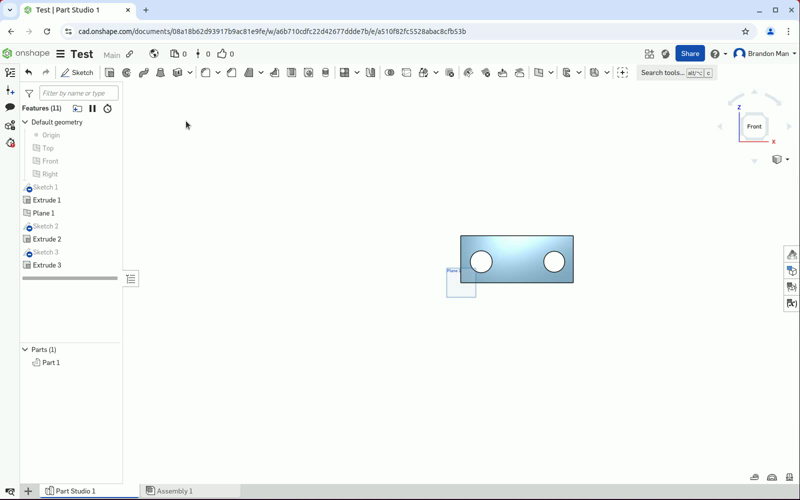
key(shift+h)
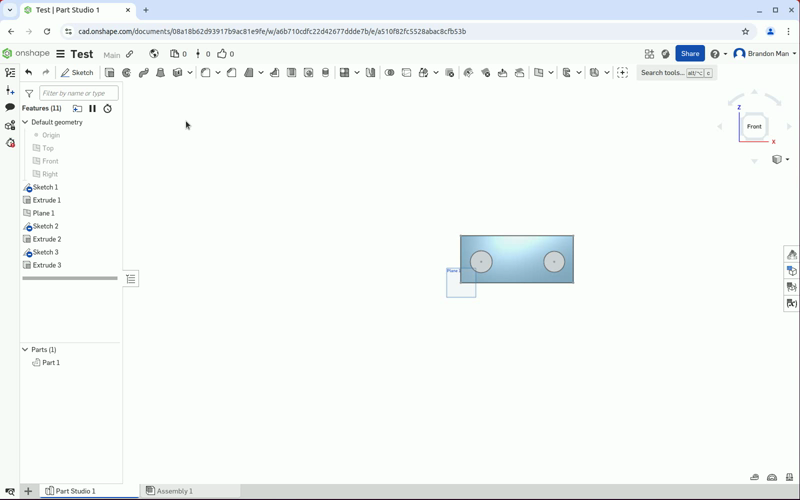
key(shift+7)
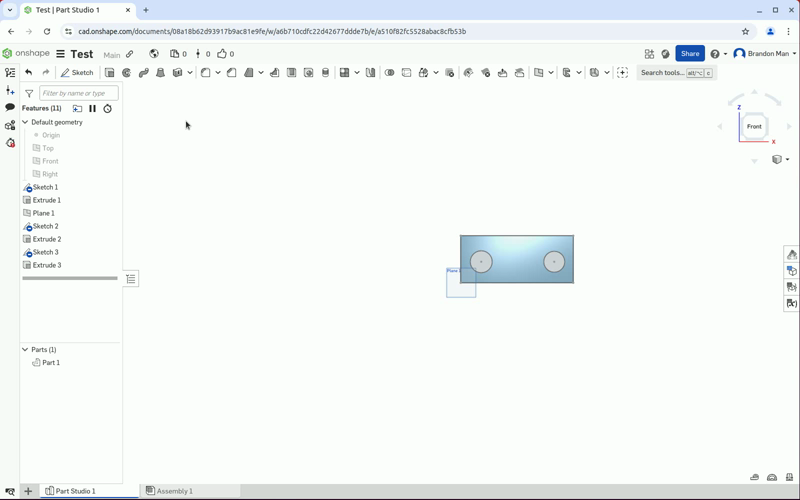
key(left, 2)
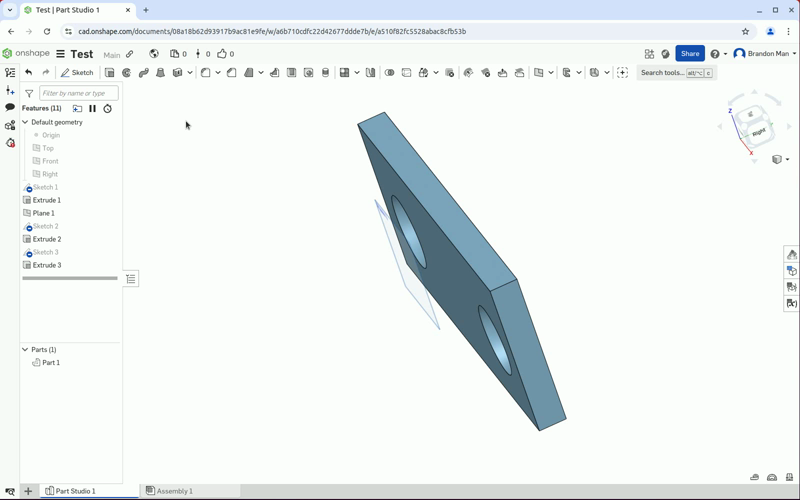
key(down, 2)
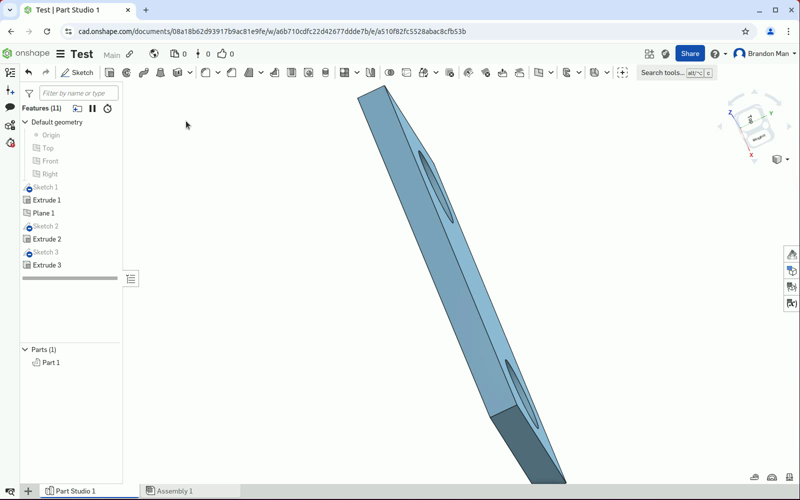
key(up, 2)
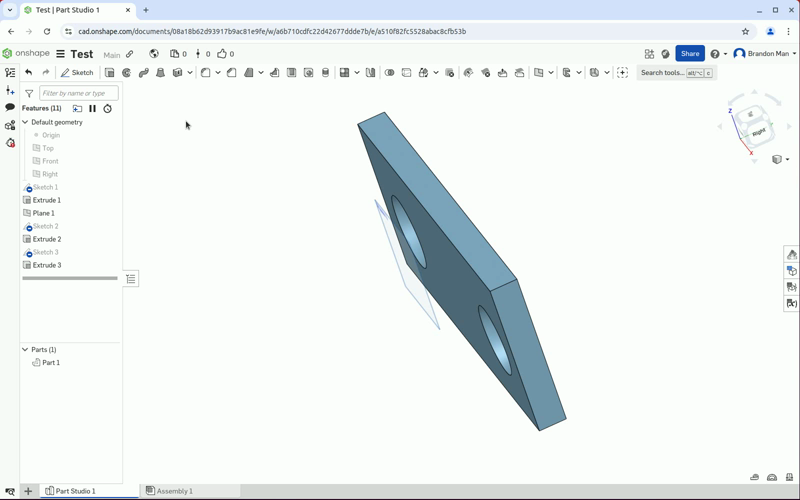
key(right, 2)
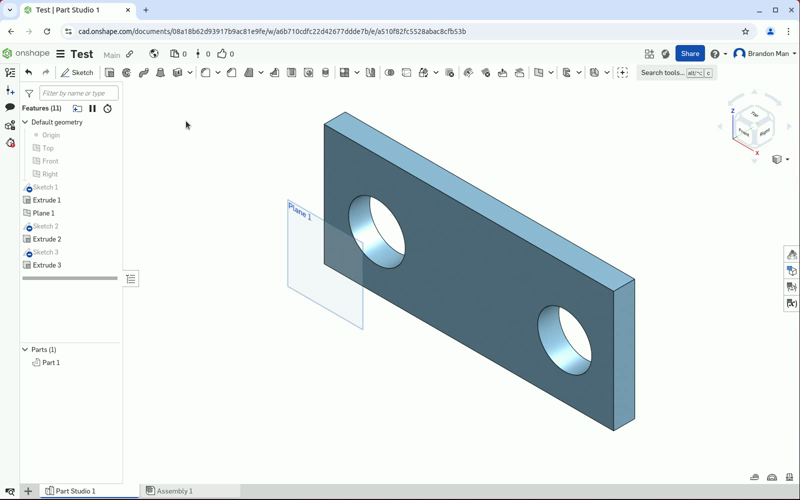
mouse_move(73, 189)
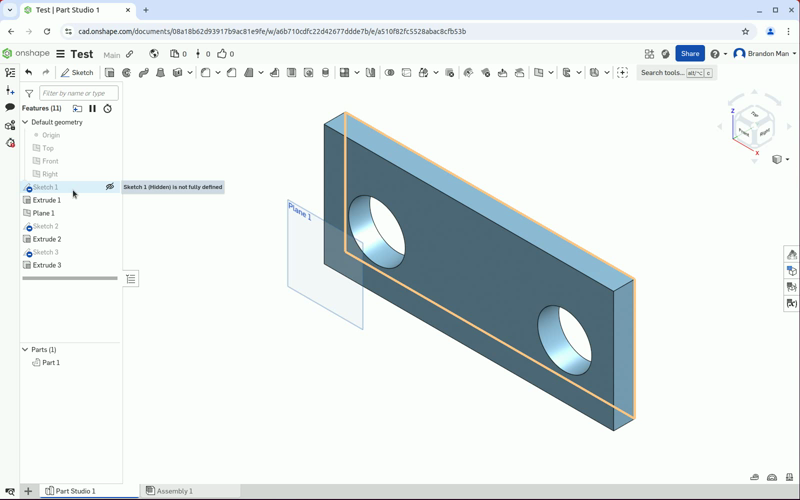
click(73, 189)